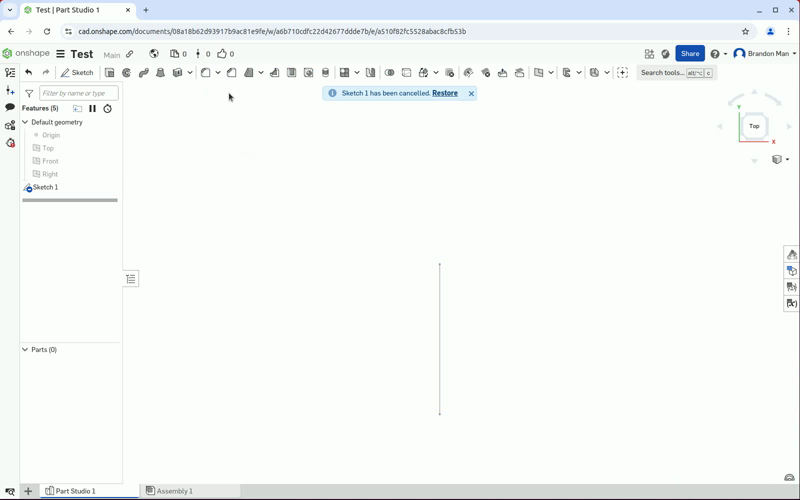
key(shift+h)
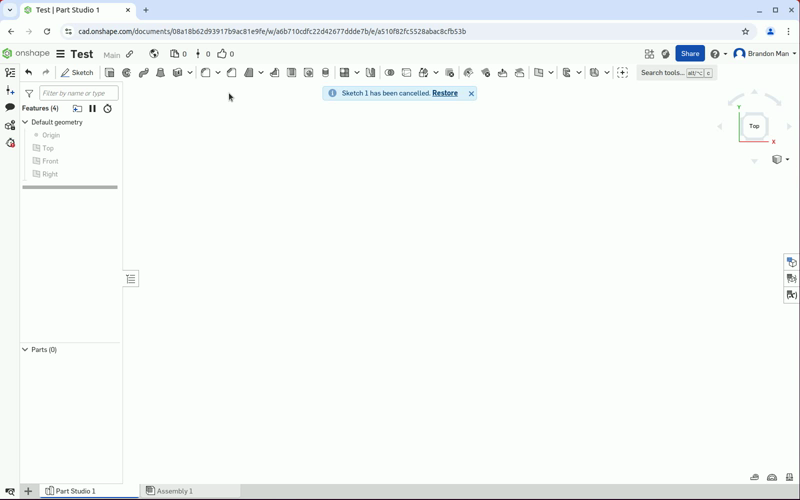
mouse_move(541, 75)
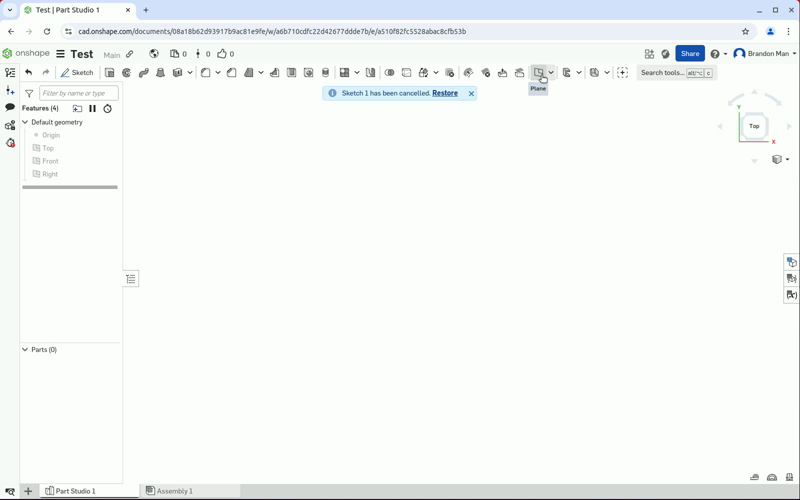
click(541, 75)
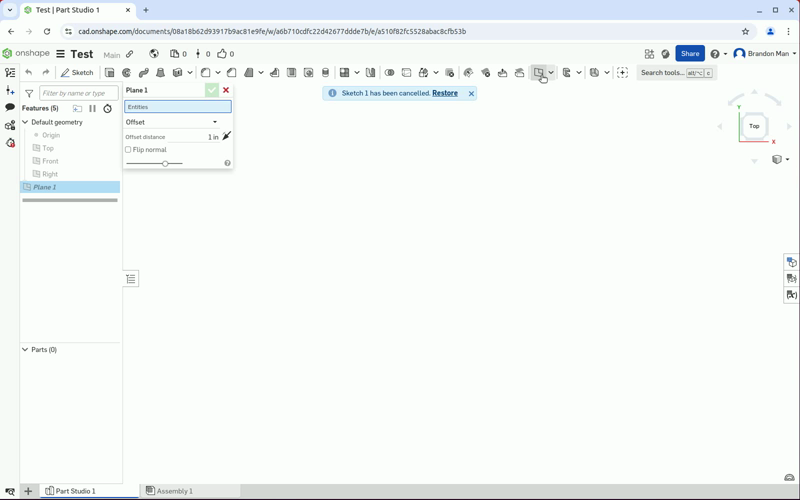
mouse_move(73, 150)
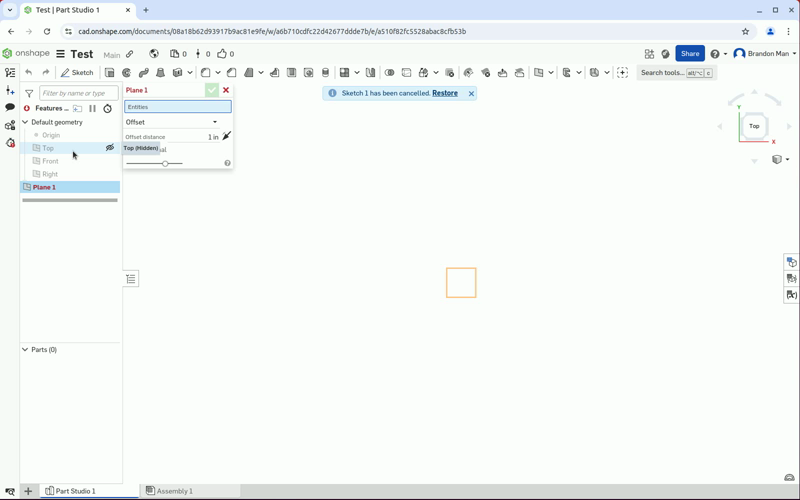
click(73, 150)
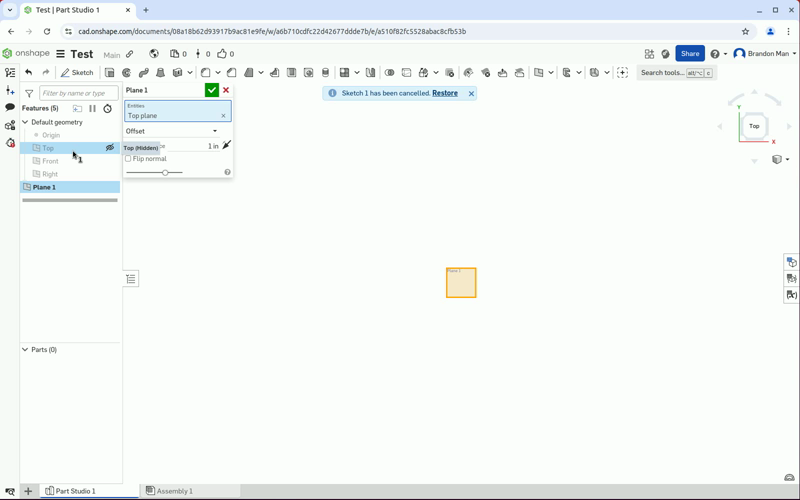
key(tab, 2)
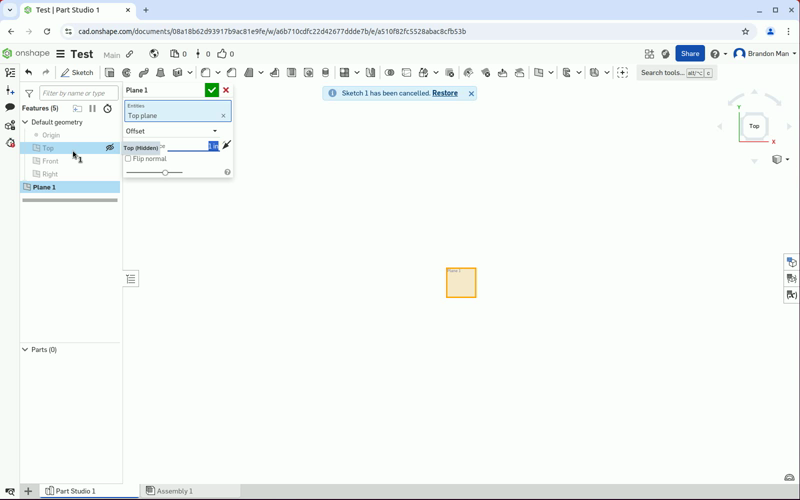
text(0.709)
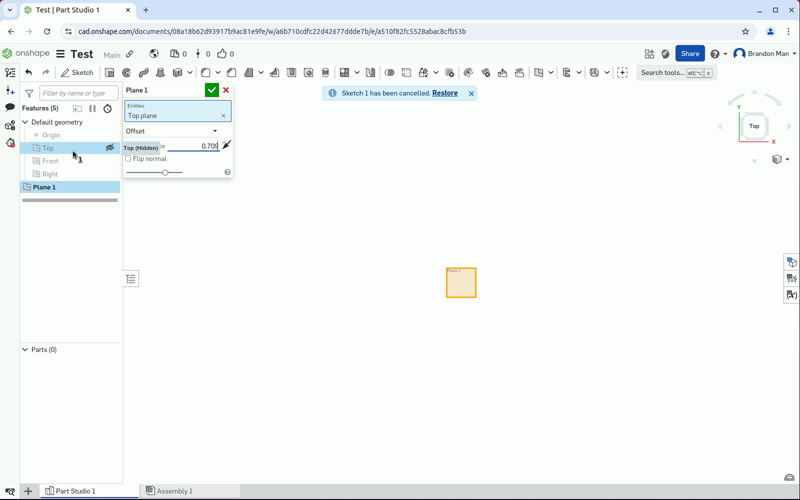
key(enter, 2)
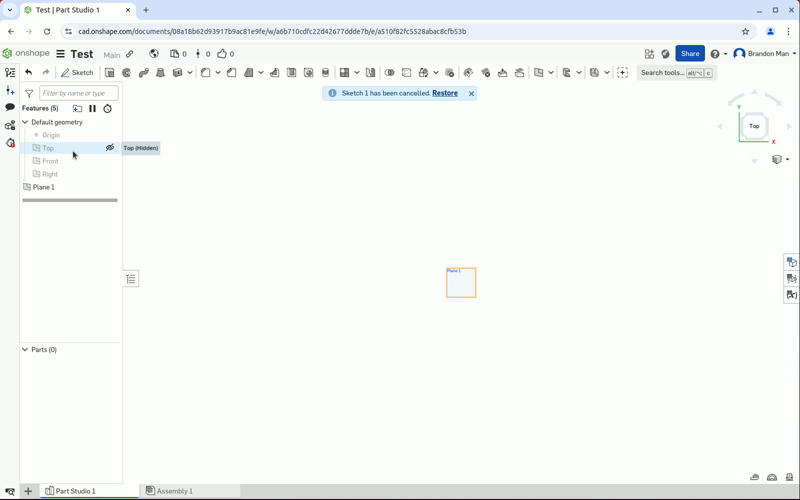
key(shift+s)
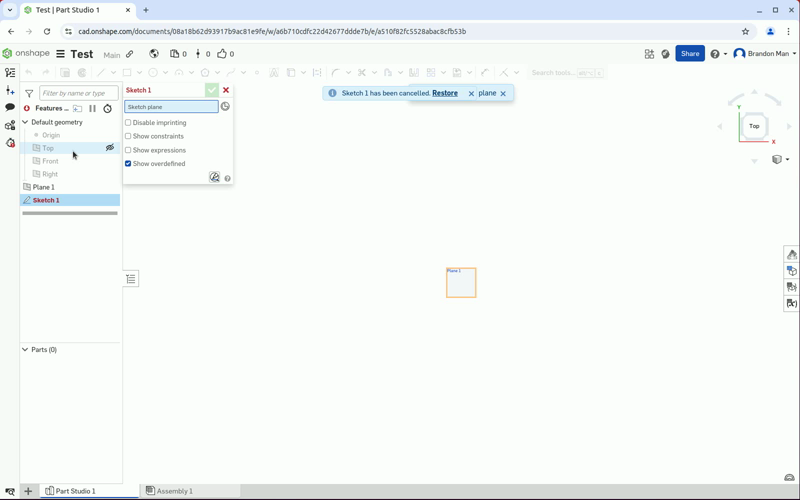
mouse_move(73, 189)
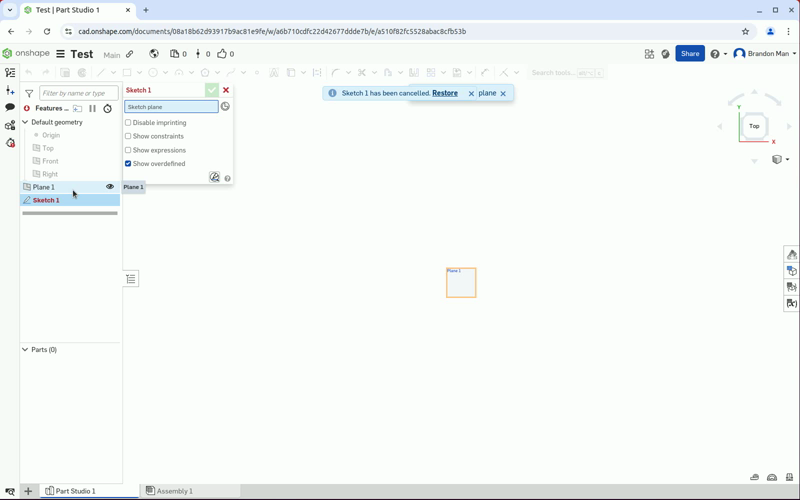
click(73, 189)
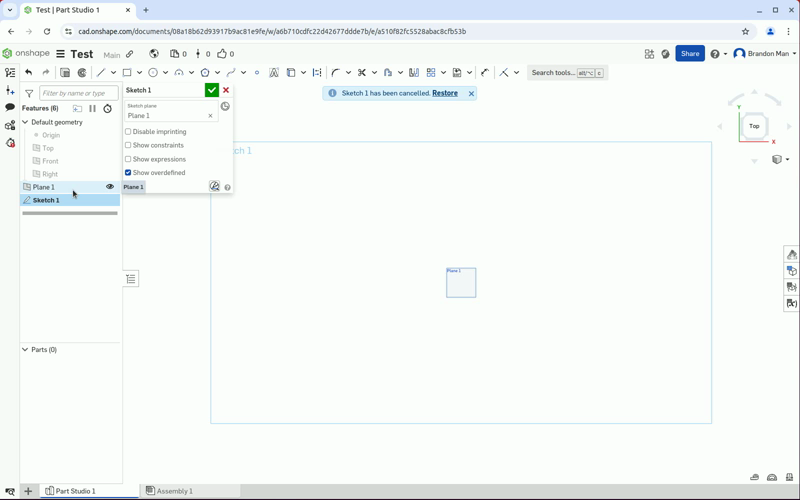
mouse_move(73, 352)
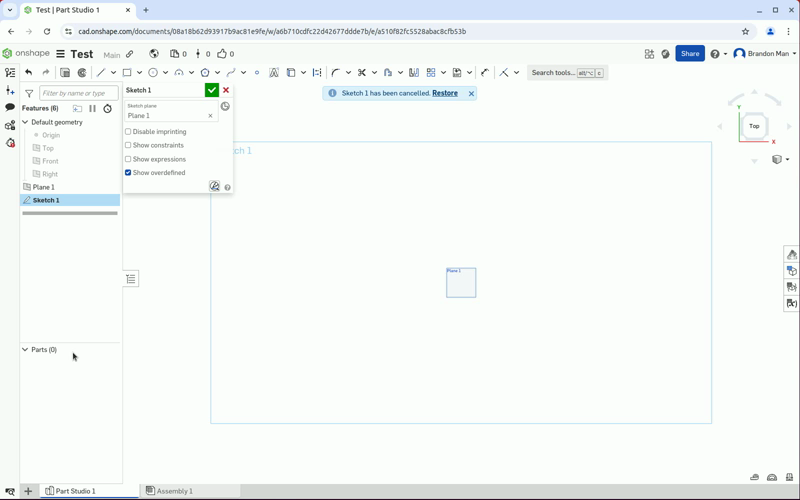
key(y)
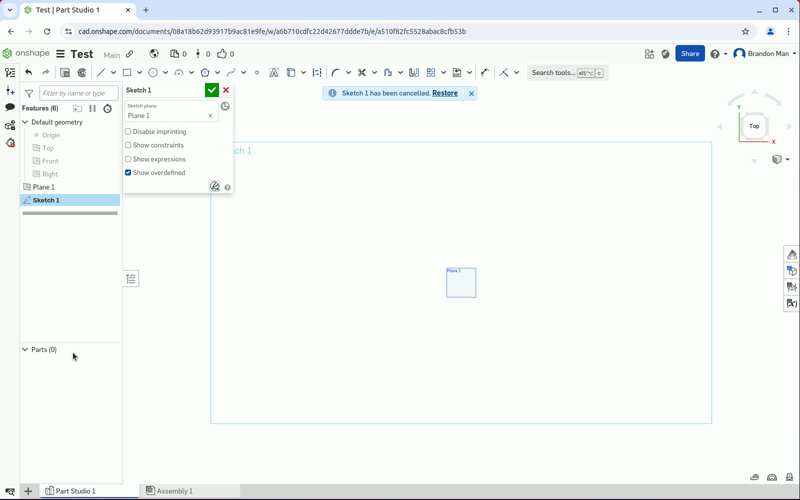
key(l)
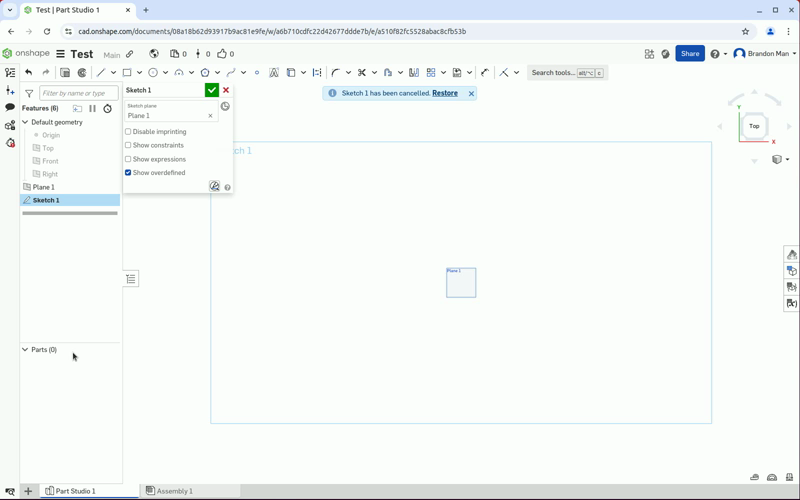
key_down(shift)
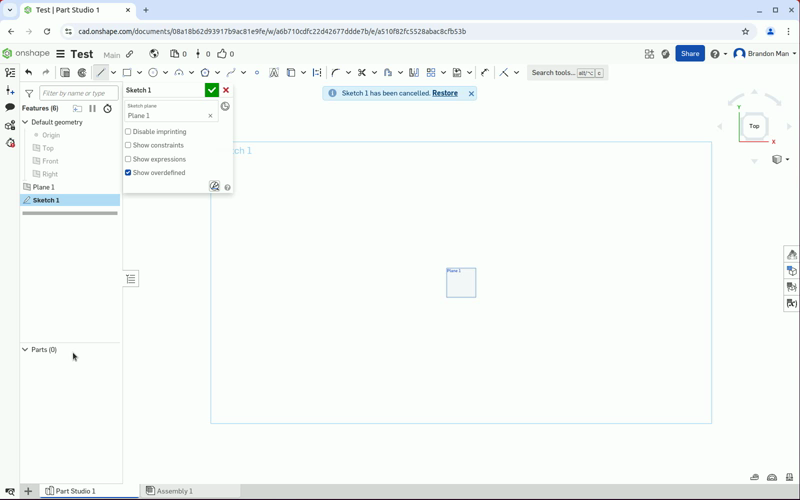
mouse_move(569, 356)
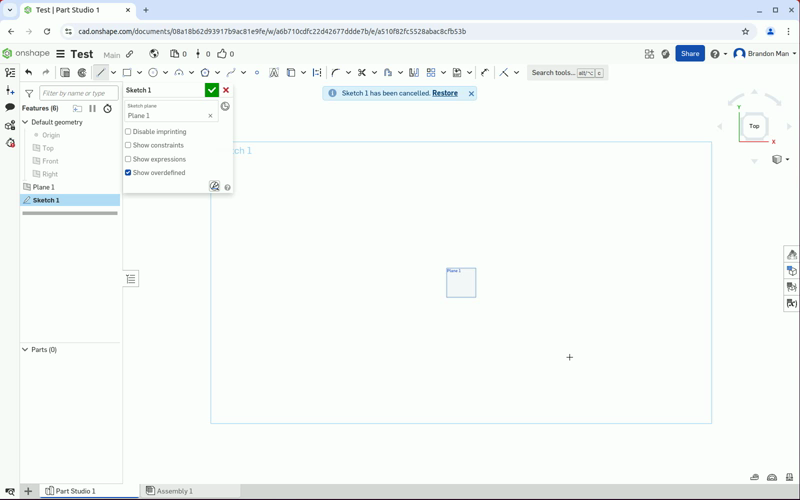
click(569, 356)
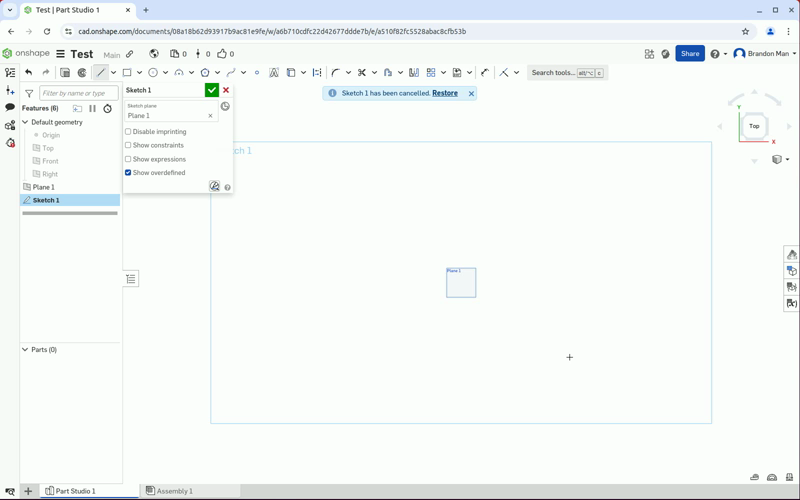
key_up(shift)
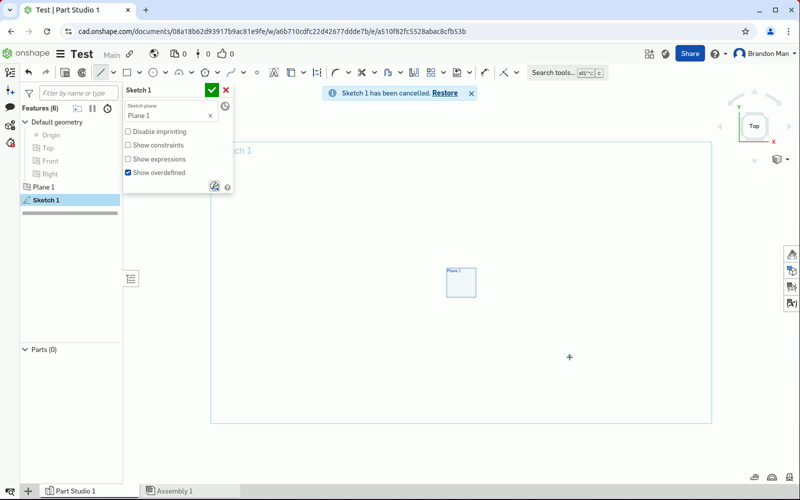
key_down(shift)
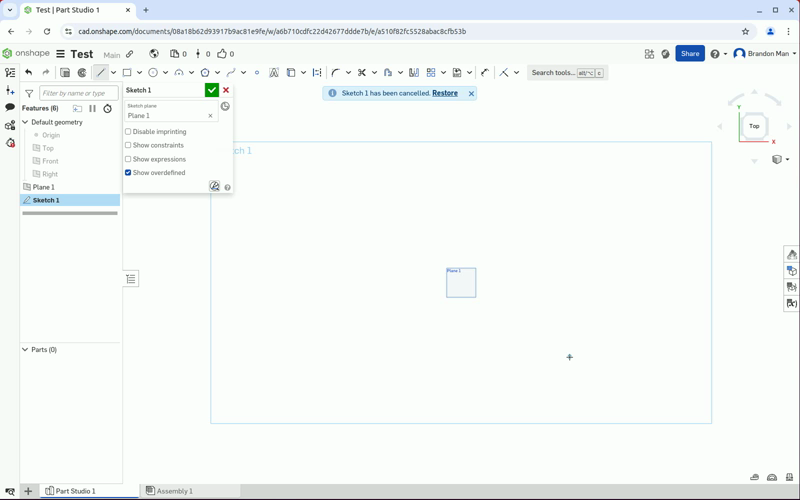
mouse_move(589, 356)
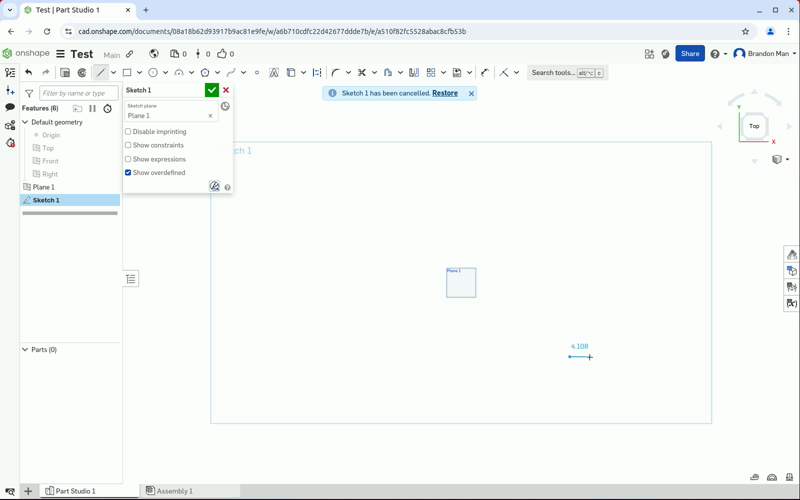
mouse_move(573, 356)
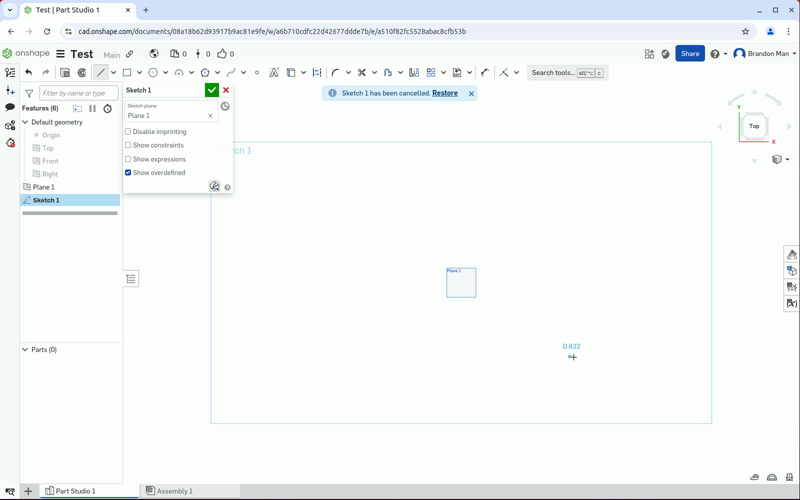
scroll(6)
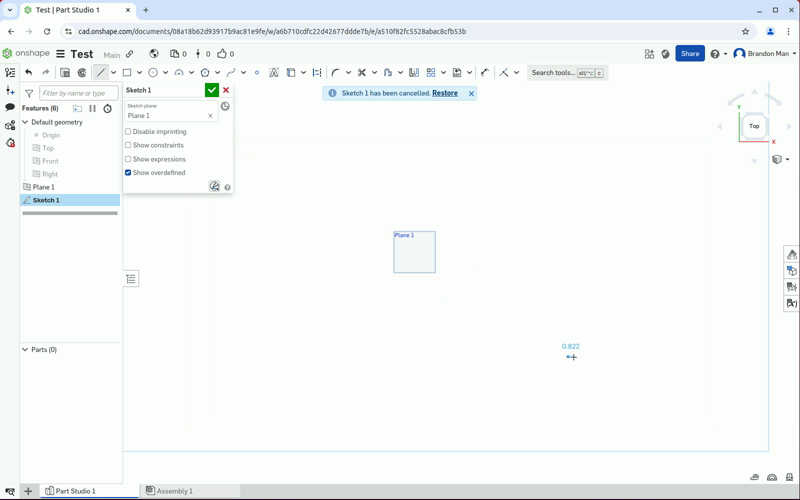
scroll(6)
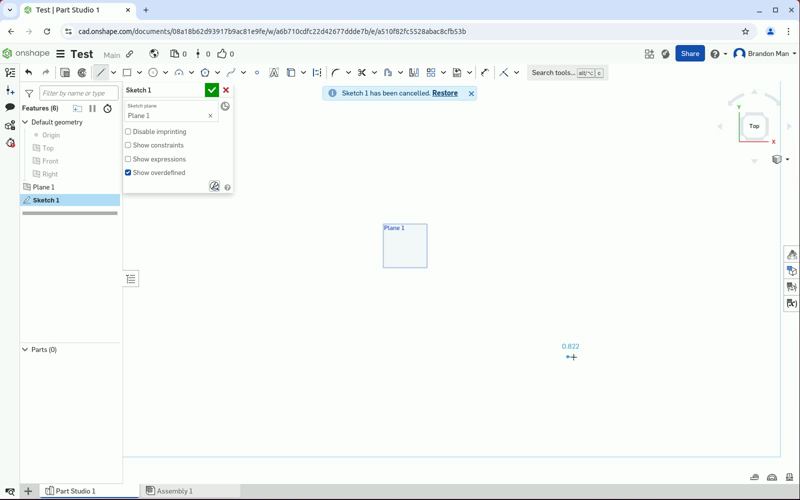
scroll(6)
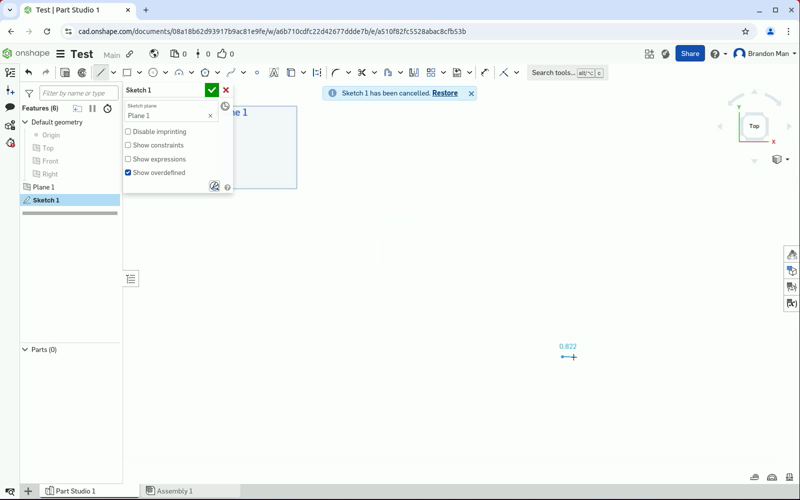
scroll(6)
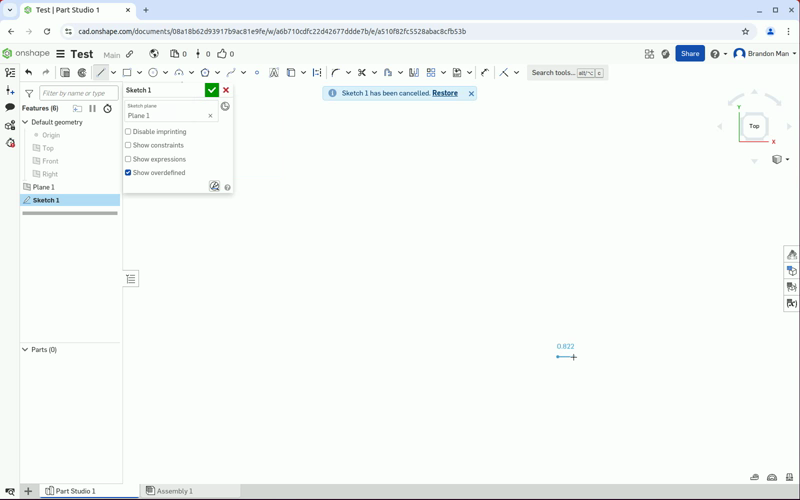
scroll(6)
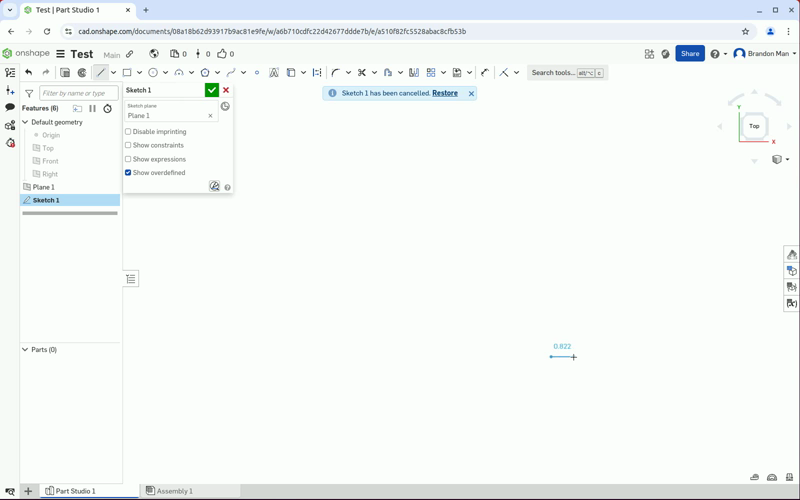
scroll(6)
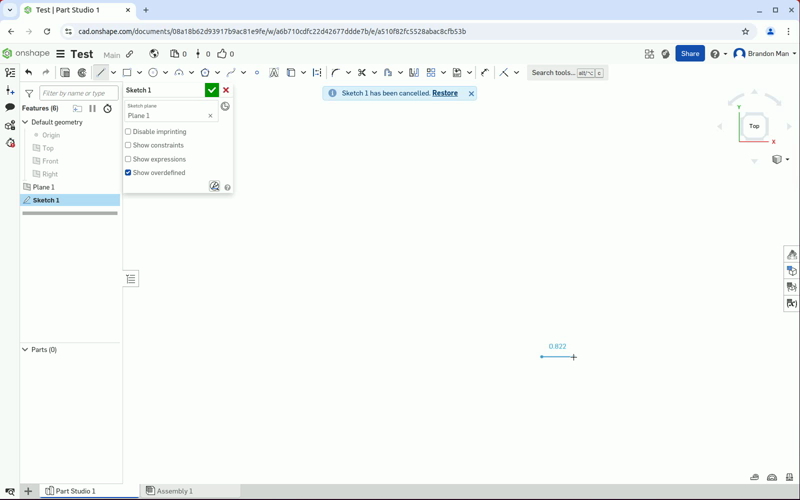
scroll(6)
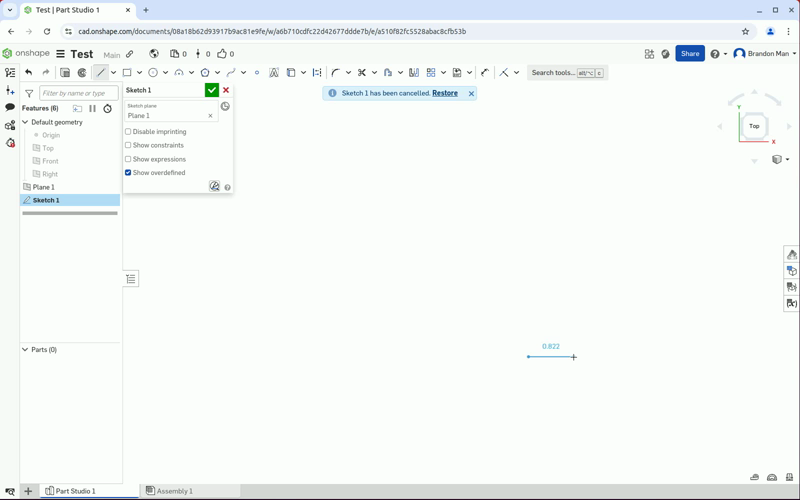
click(573, 356)
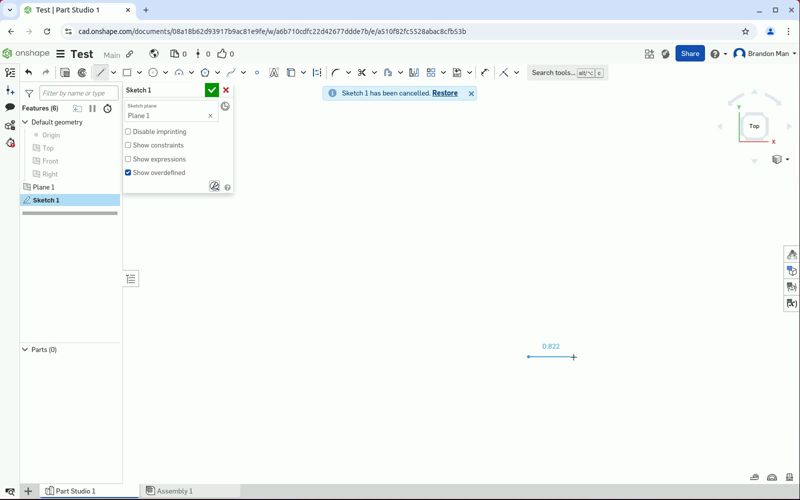
scroll(-6)
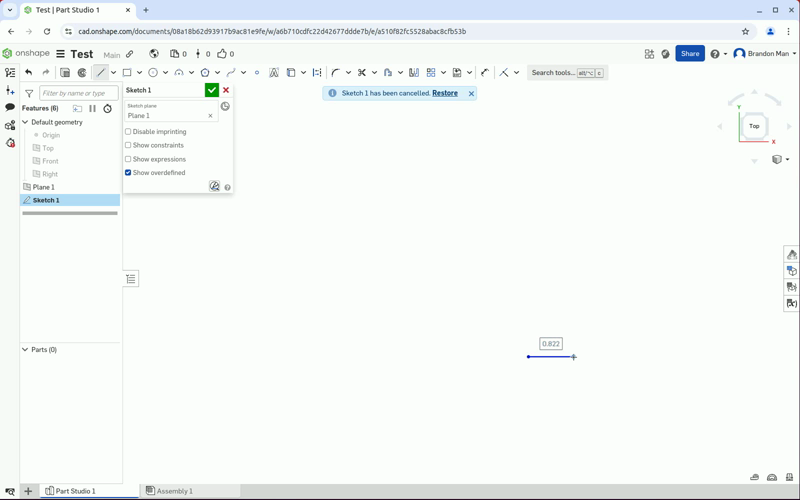
scroll(-6)
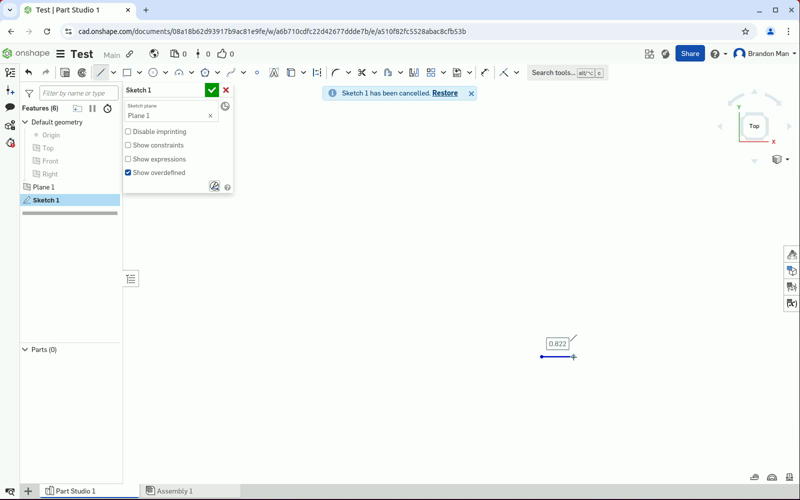
scroll(-6)
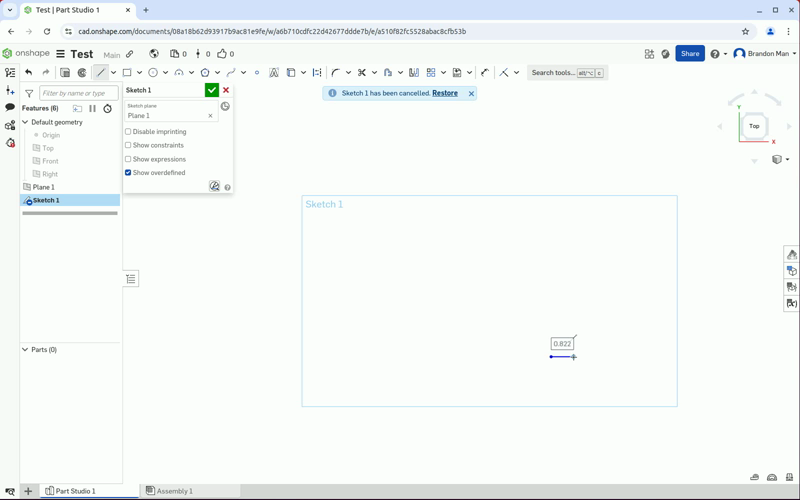
scroll(-6)
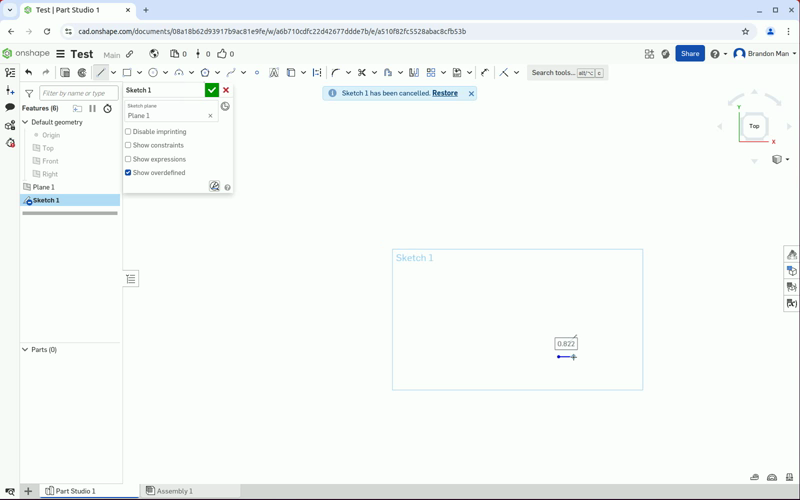
scroll(-6)
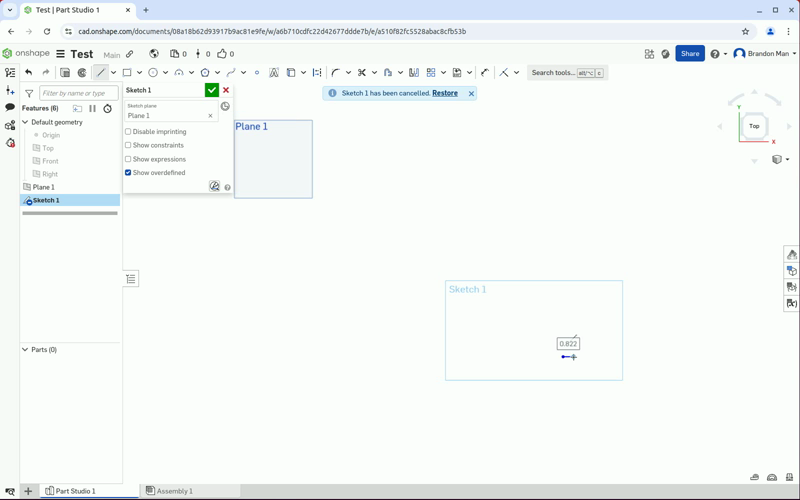
scroll(-6)
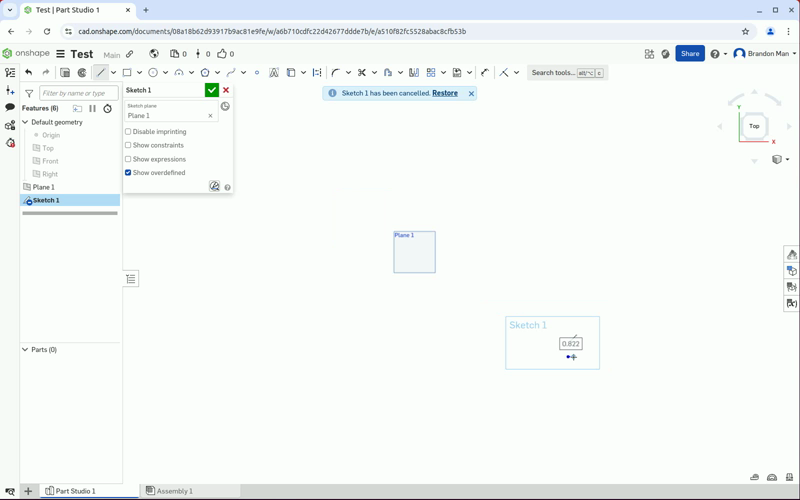
scroll(-6)
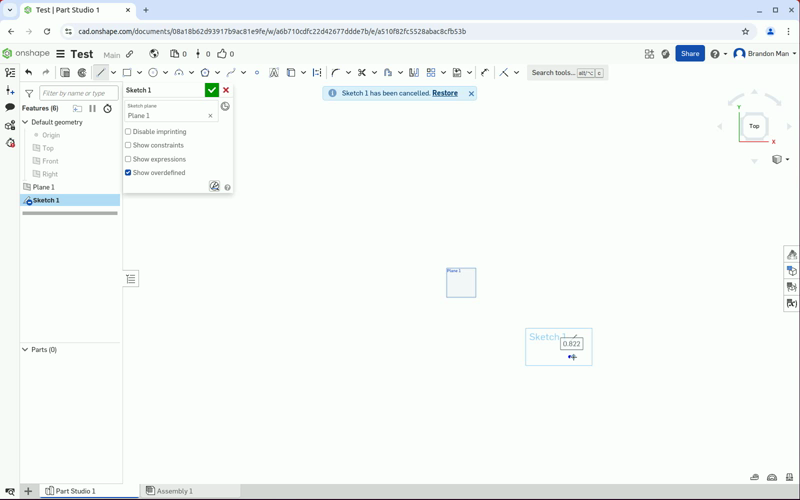
key_up(shift)
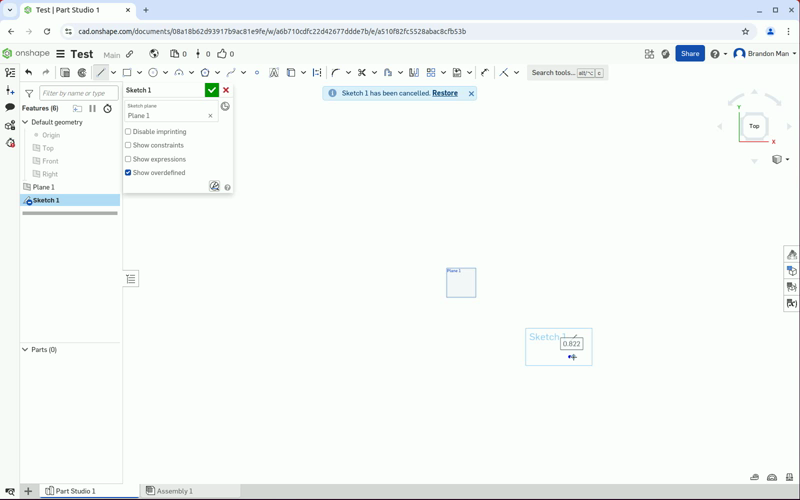
key_down(shift)
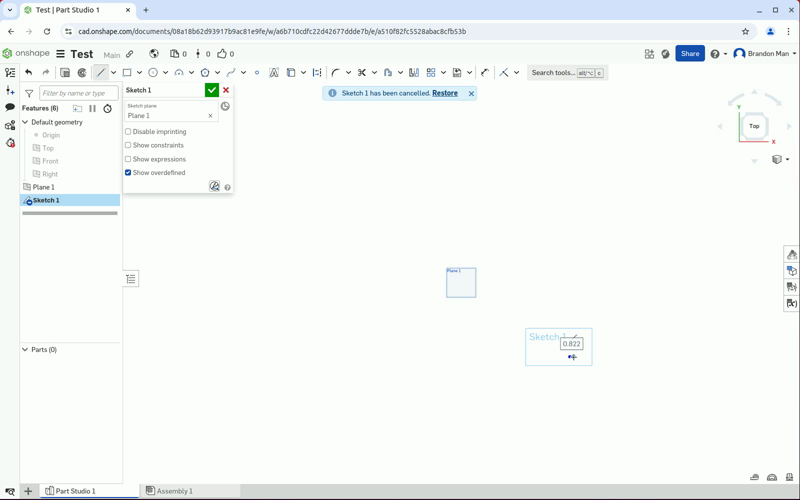
mouse_move(573, 260)
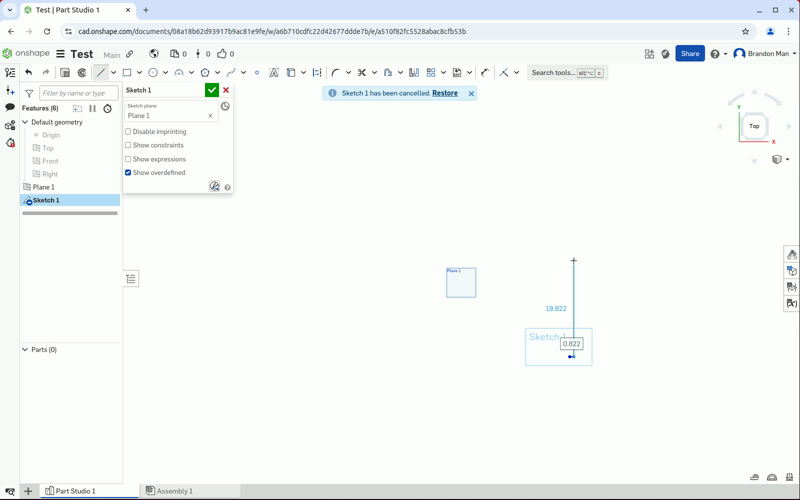
click(573, 260)
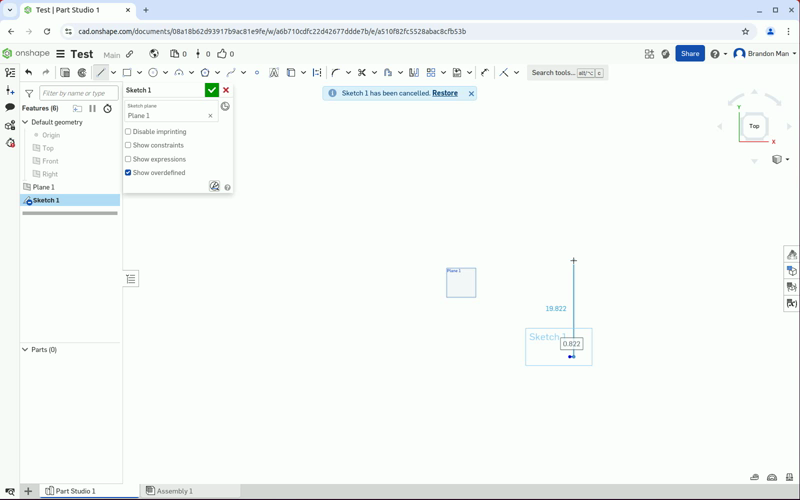
key_up(shift)
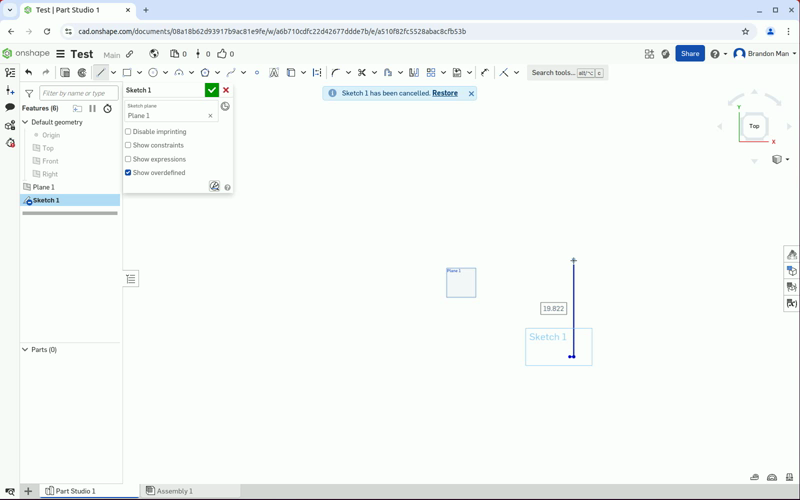
key_down(shift)
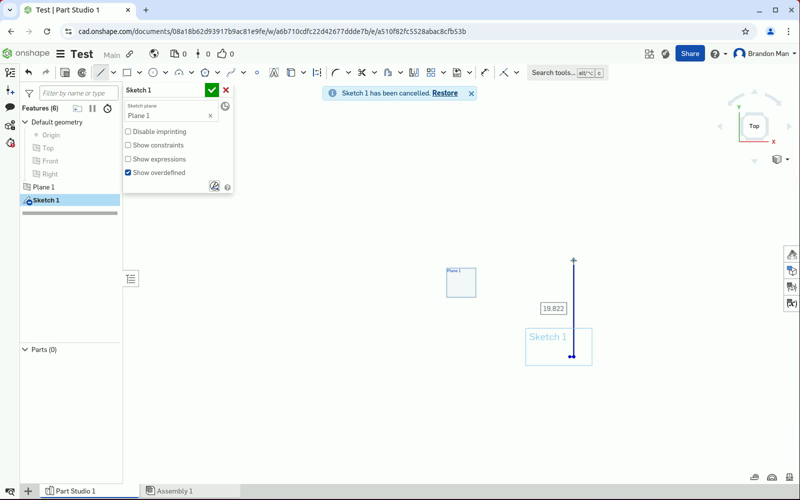
mouse_move(589, 260)
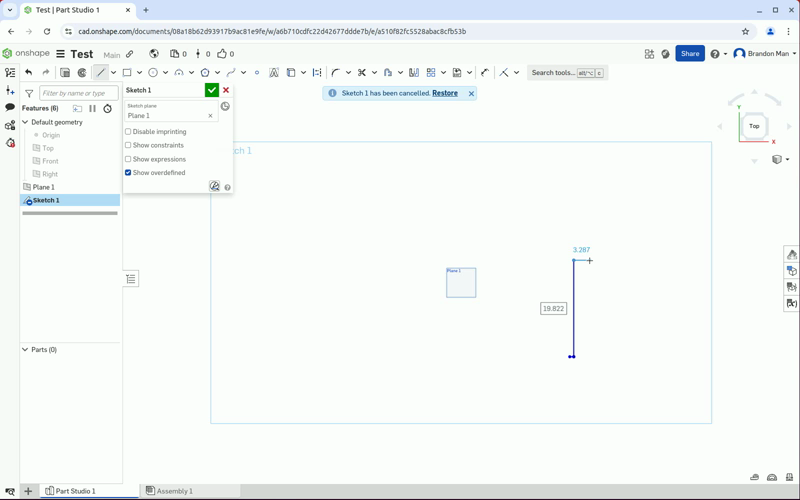
mouse_move(569, 260)
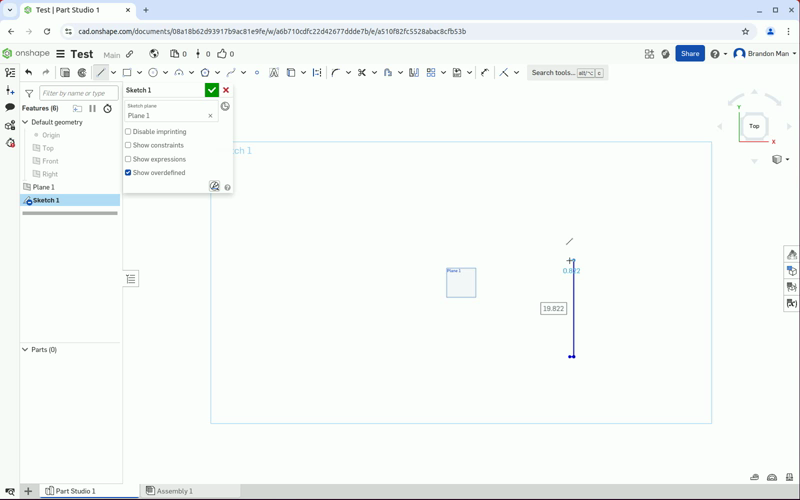
scroll(6)
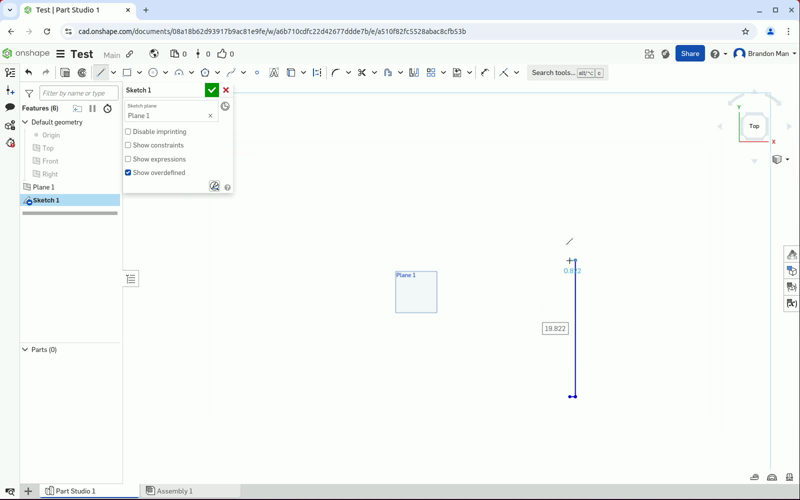
scroll(6)
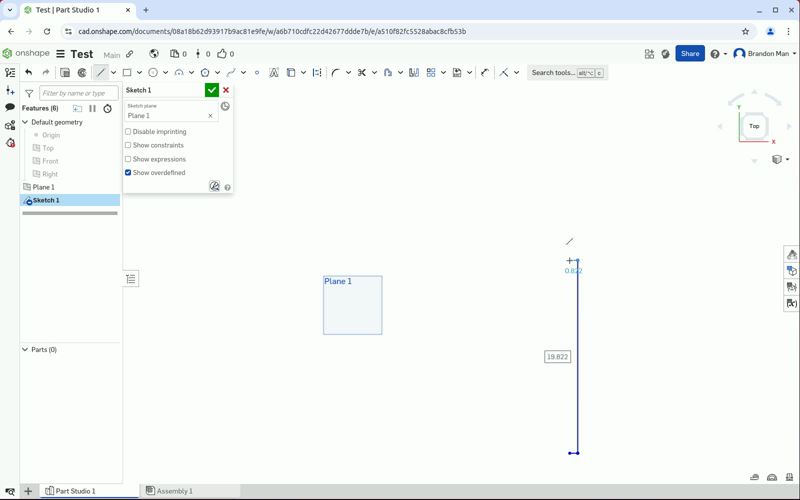
scroll(6)
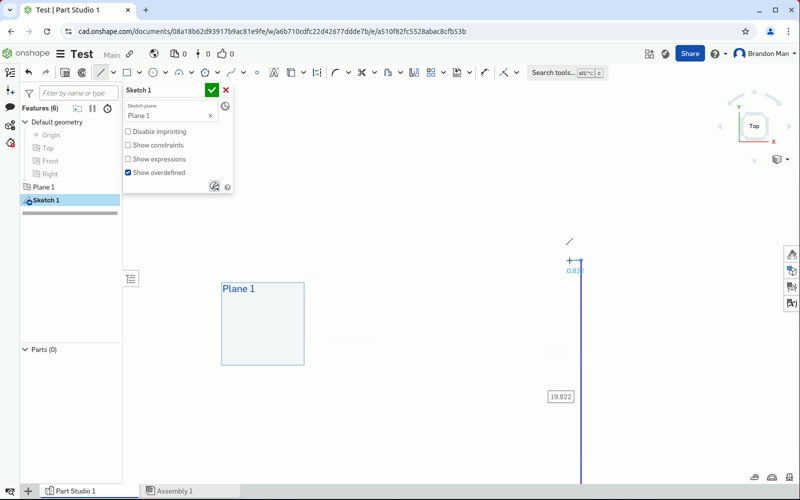
scroll(6)
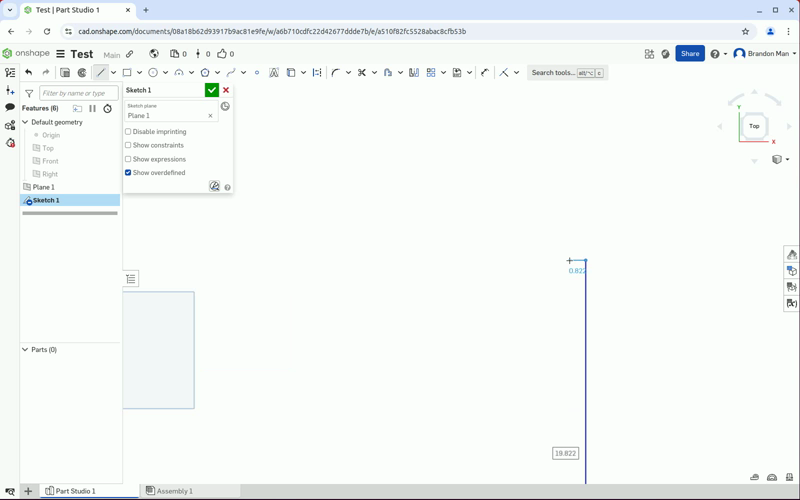
scroll(6)
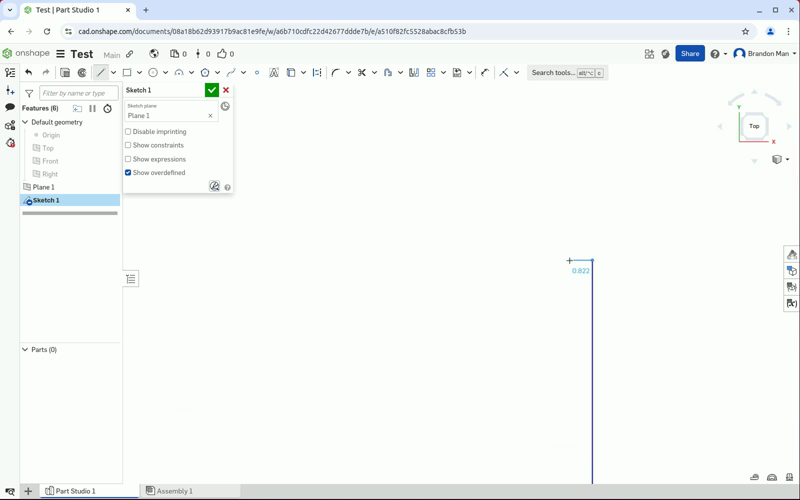
scroll(6)
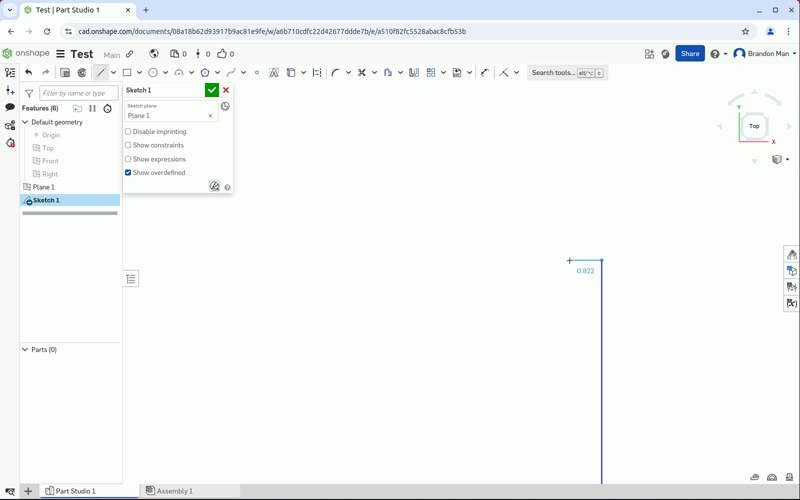
scroll(6)
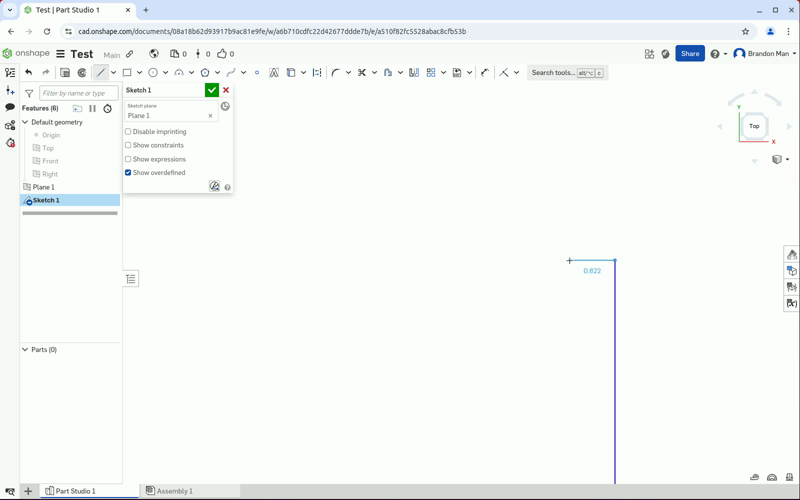
click(569, 260)
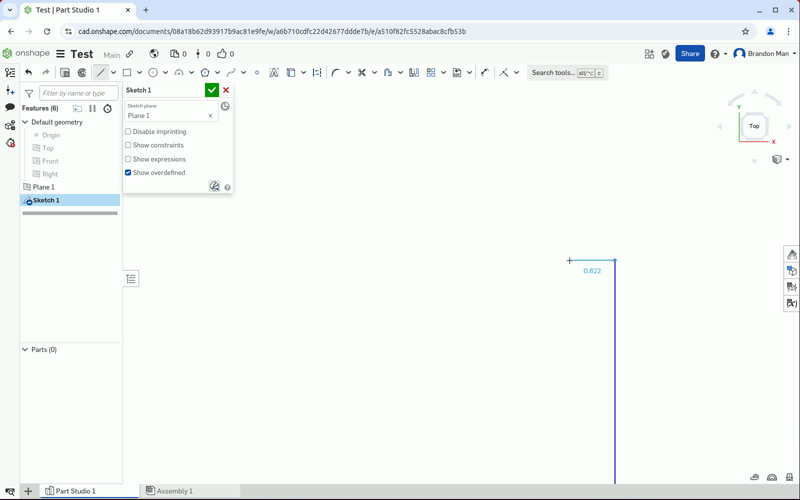
scroll(-6)
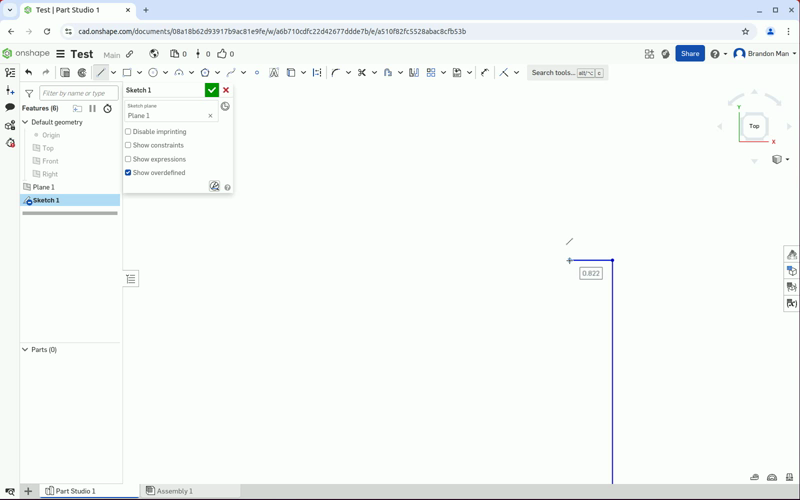
scroll(-6)
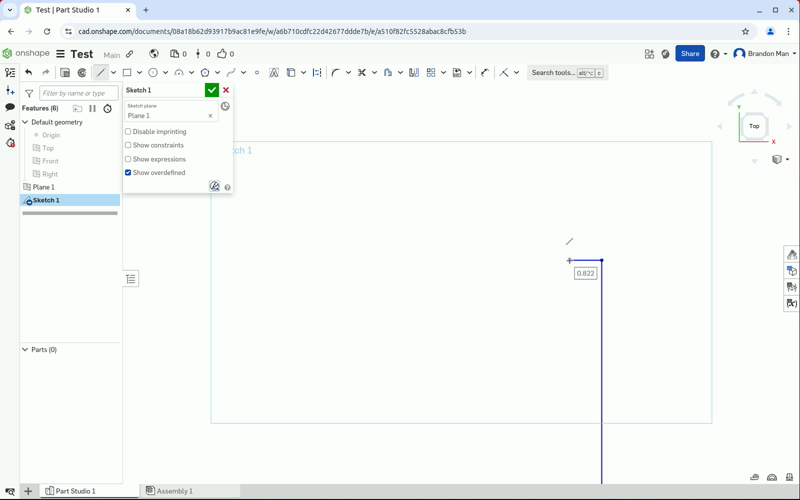
scroll(-6)
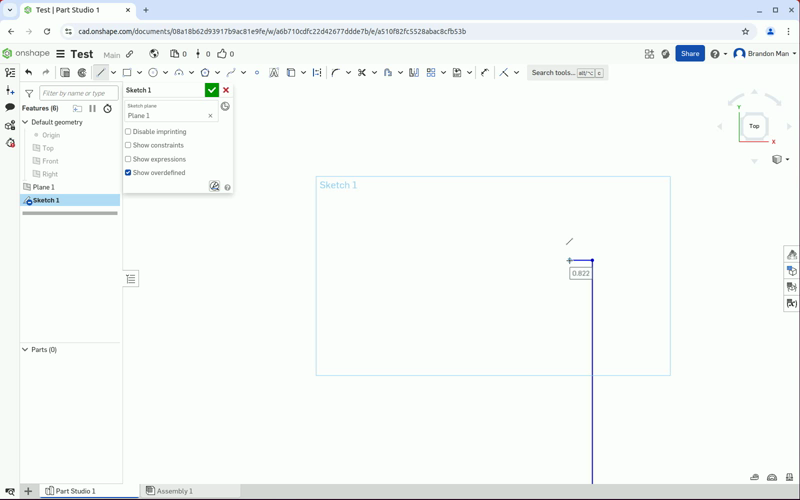
scroll(-6)
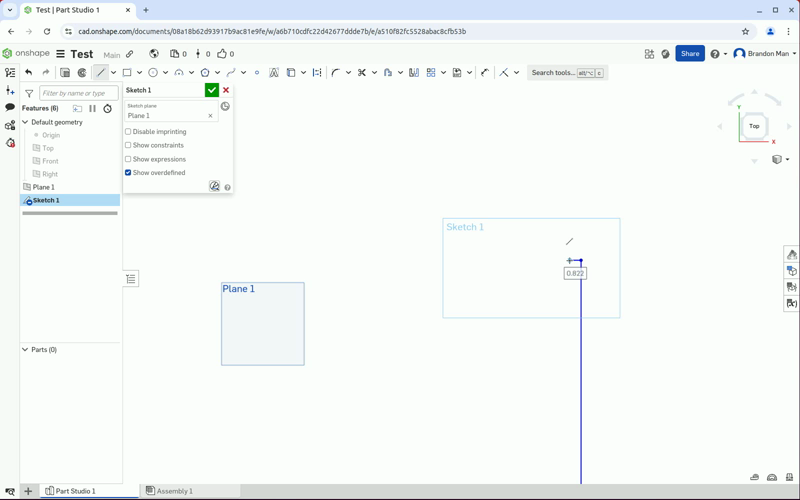
scroll(-6)
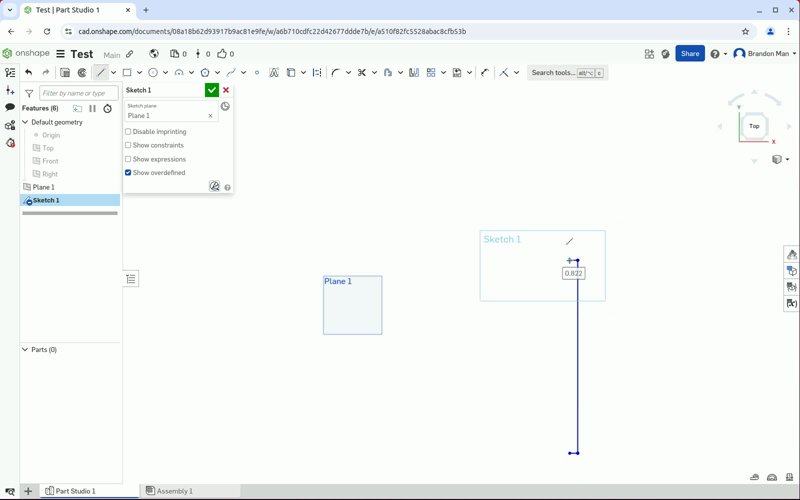
scroll(-6)
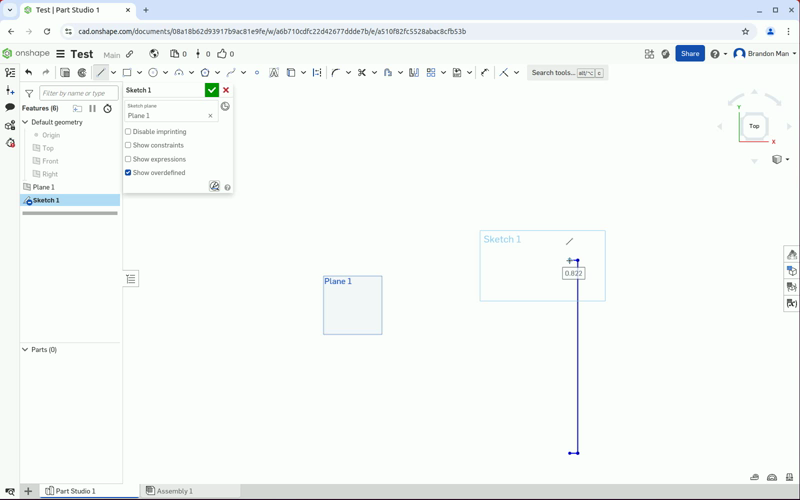
scroll(-6)
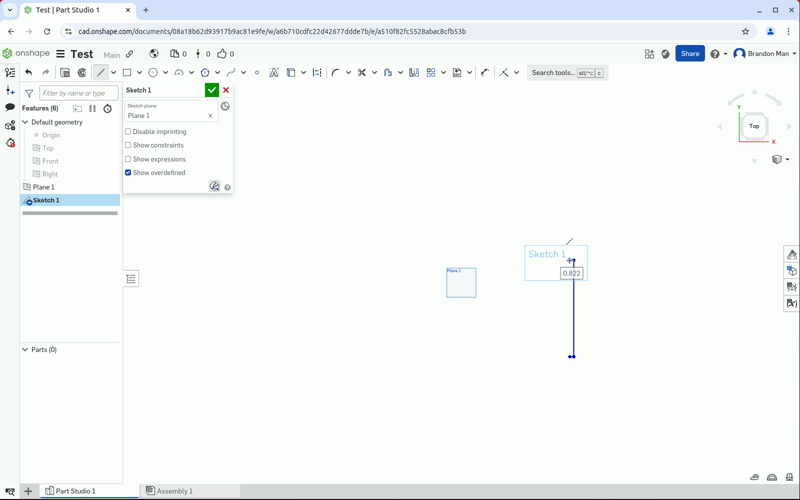
key_up(shift)
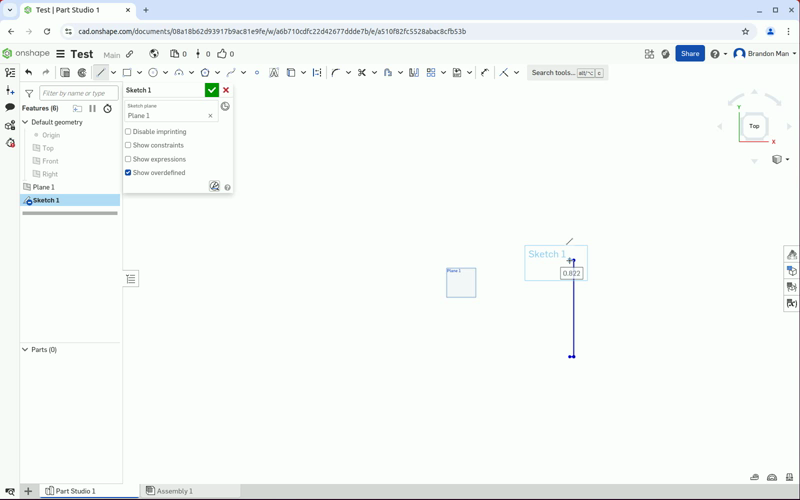
key_down(shift)
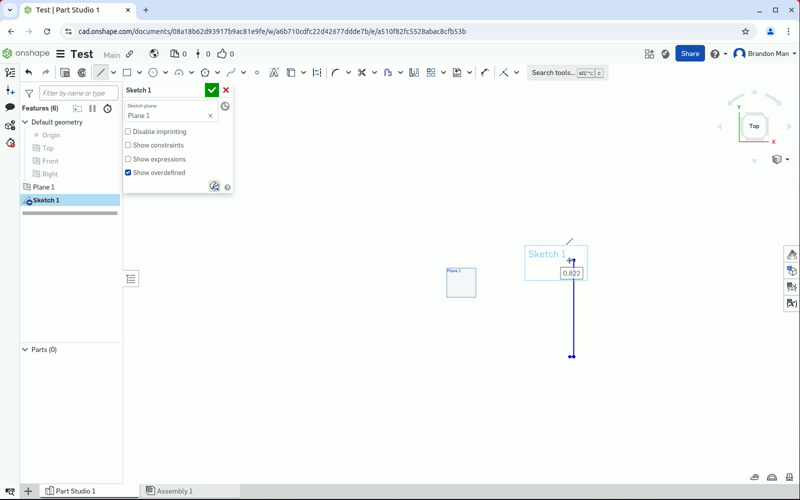
mouse_move(569, 356)
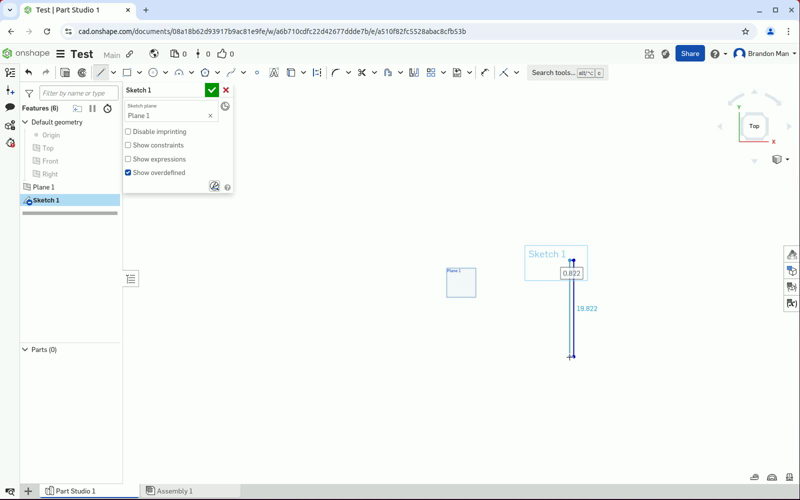
scroll(6)
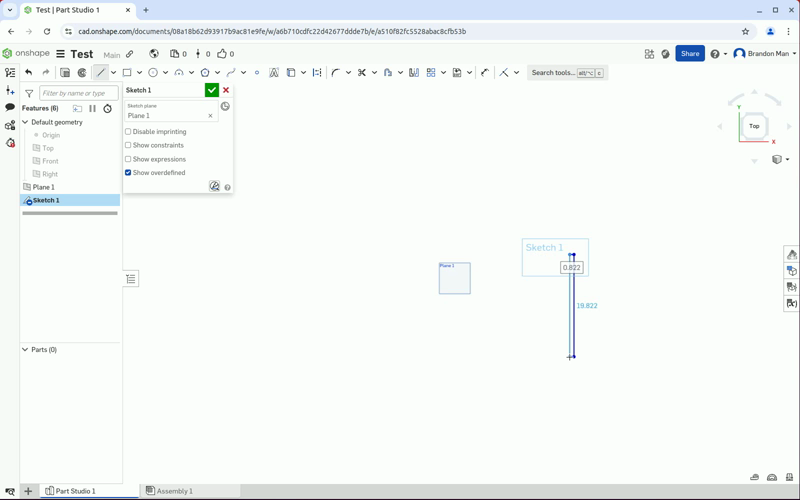
scroll(6)
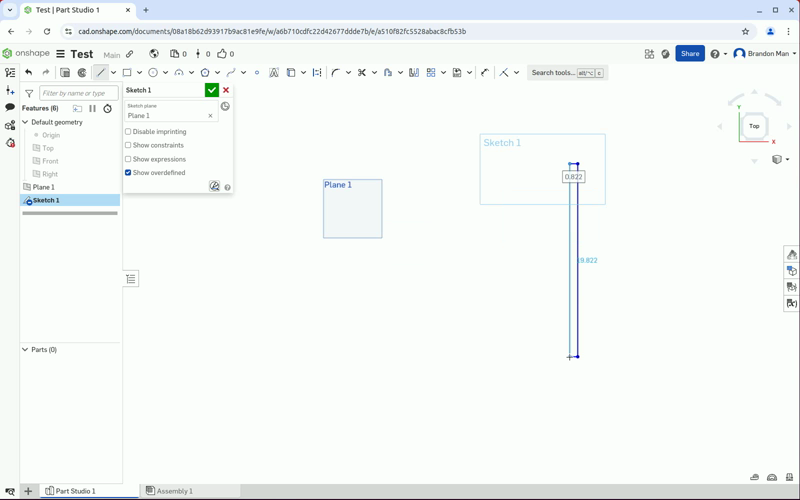
scroll(6)
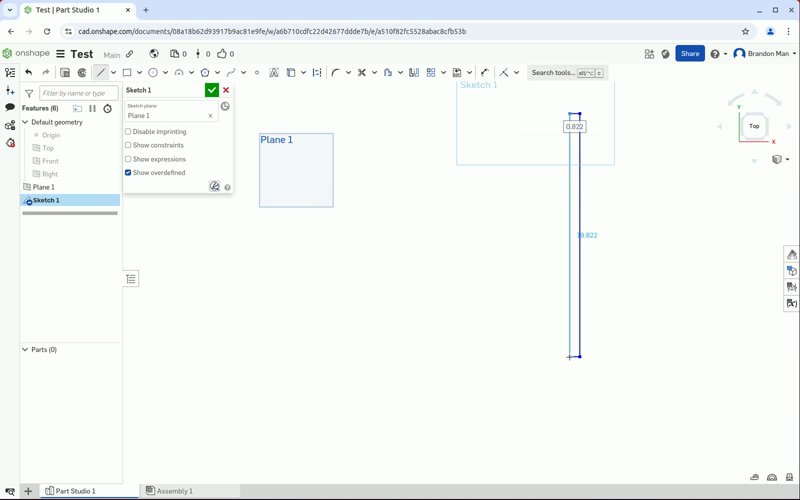
scroll(6)
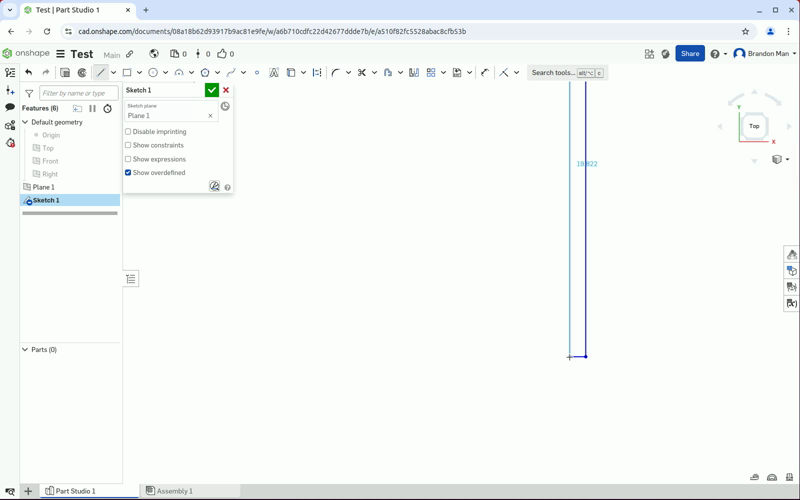
scroll(6)
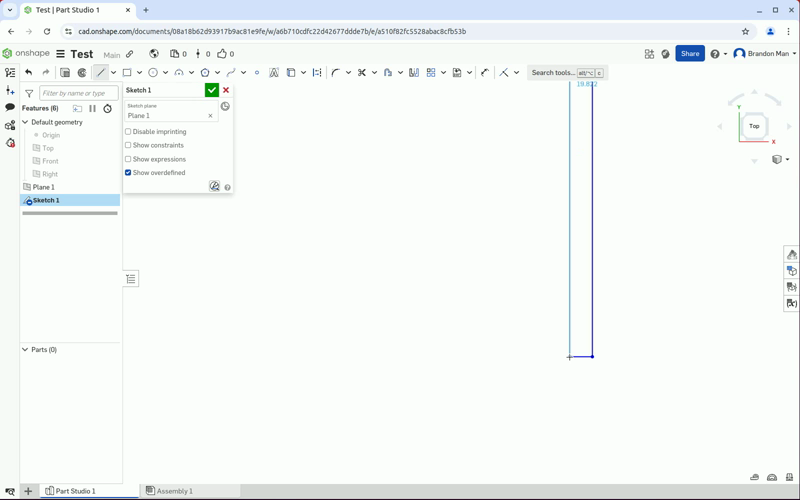
scroll(6)
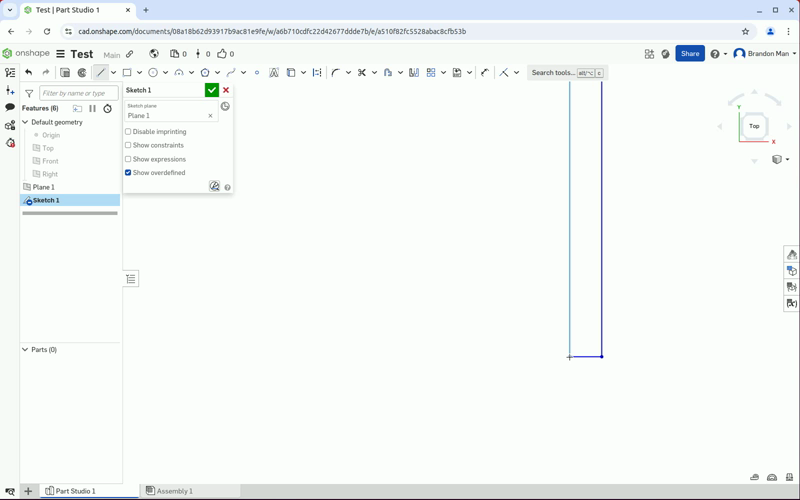
scroll(6)
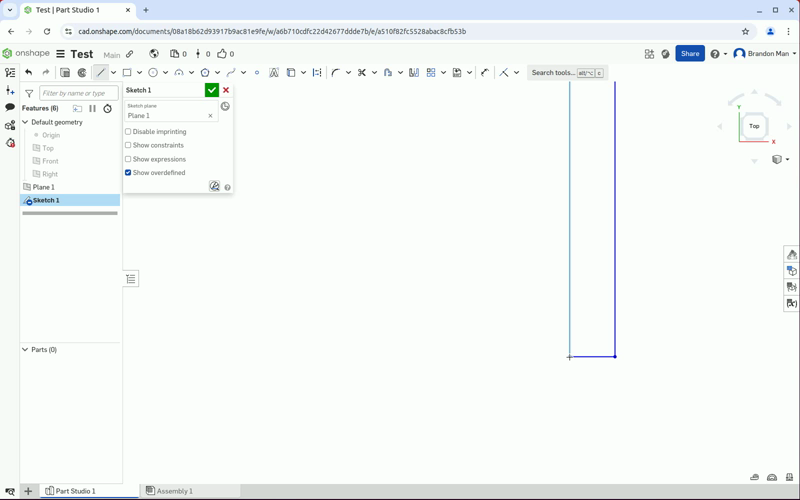
key_up(shift)
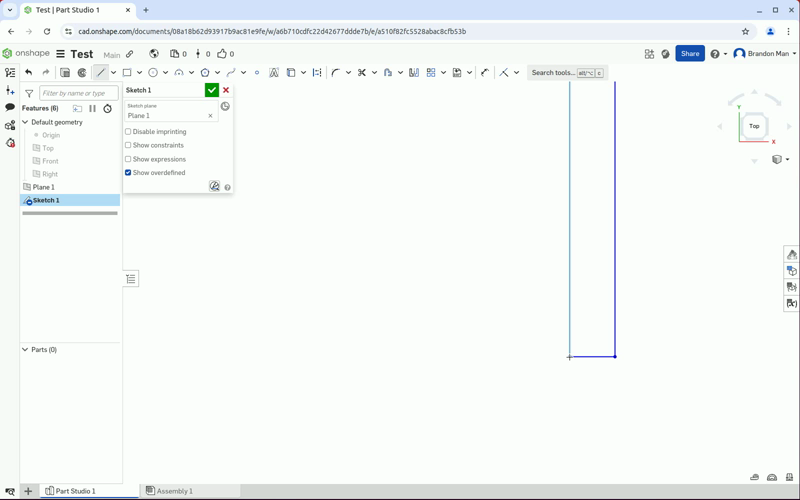
click(569, 356)
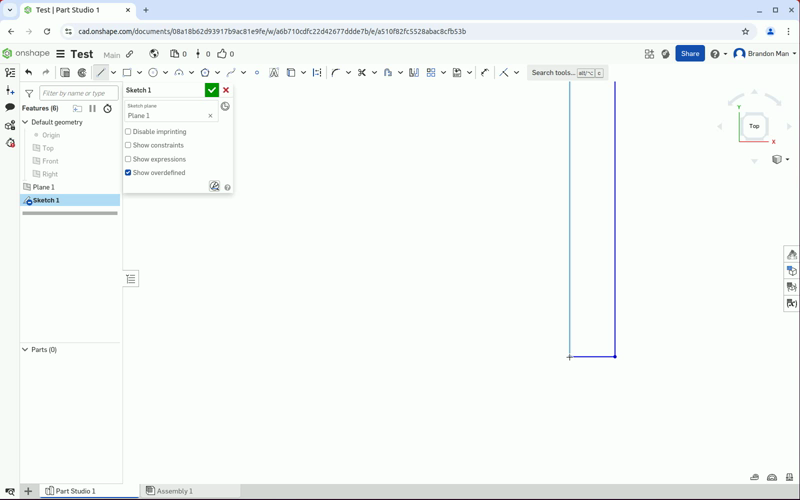
scroll(-6)
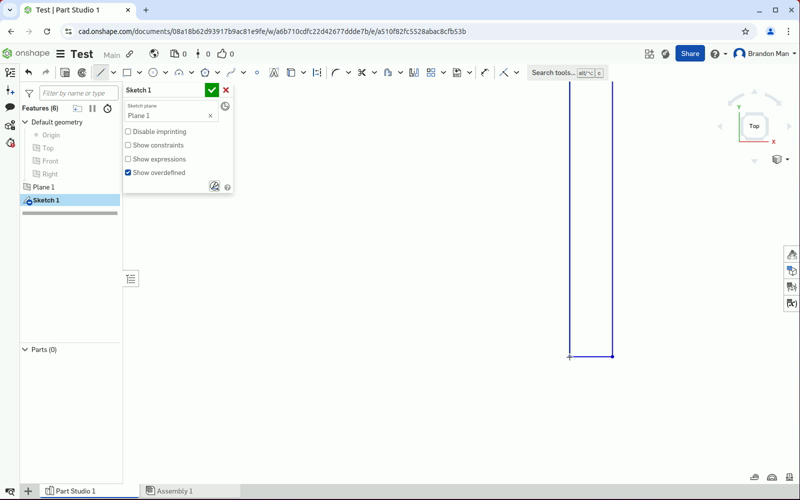
scroll(-6)
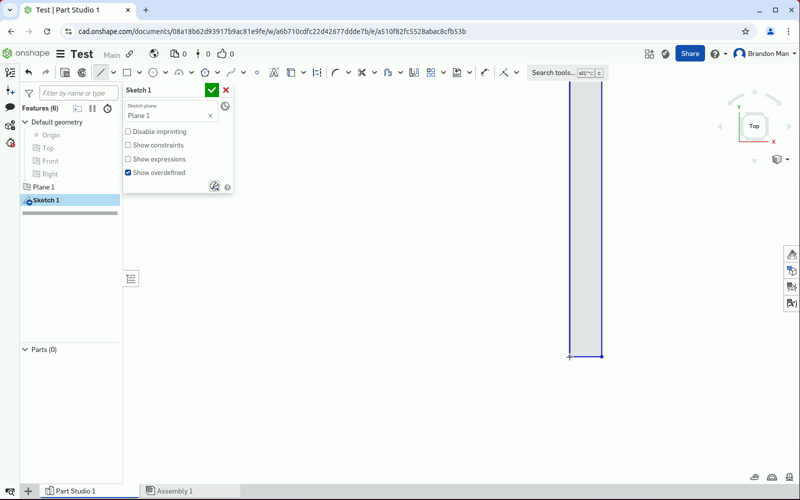
scroll(-6)
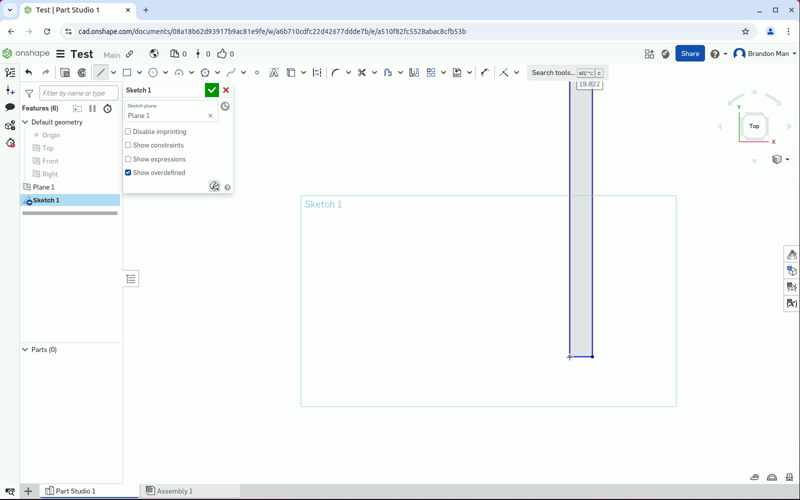
scroll(-6)
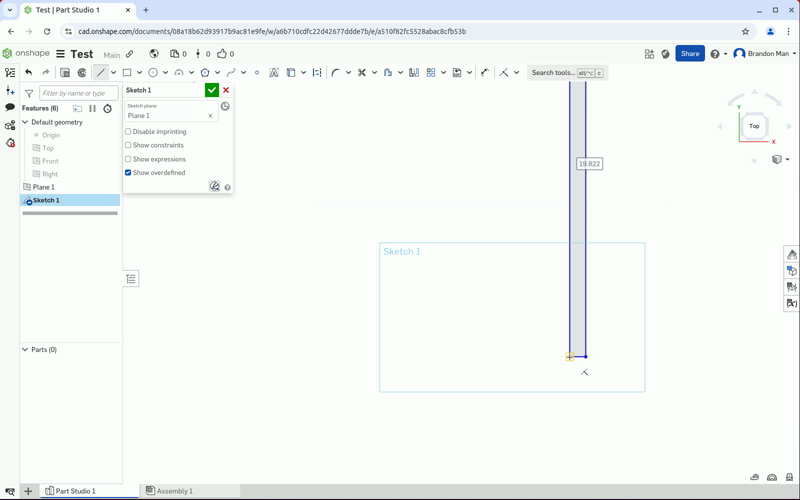
scroll(-6)
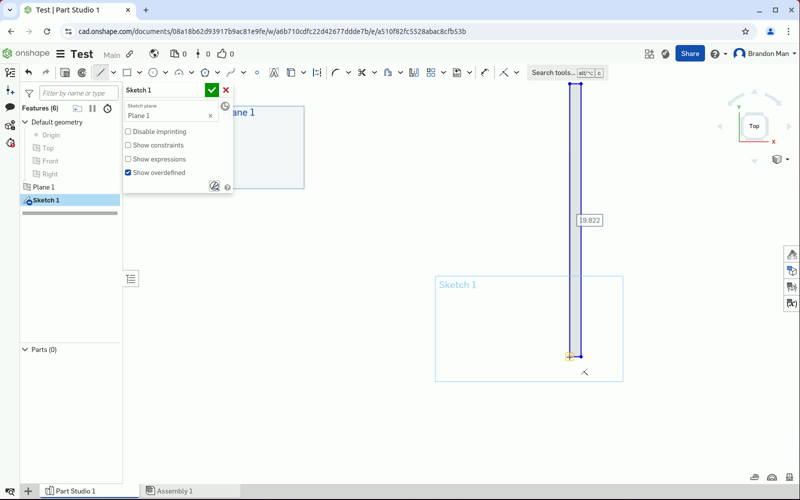
scroll(-6)
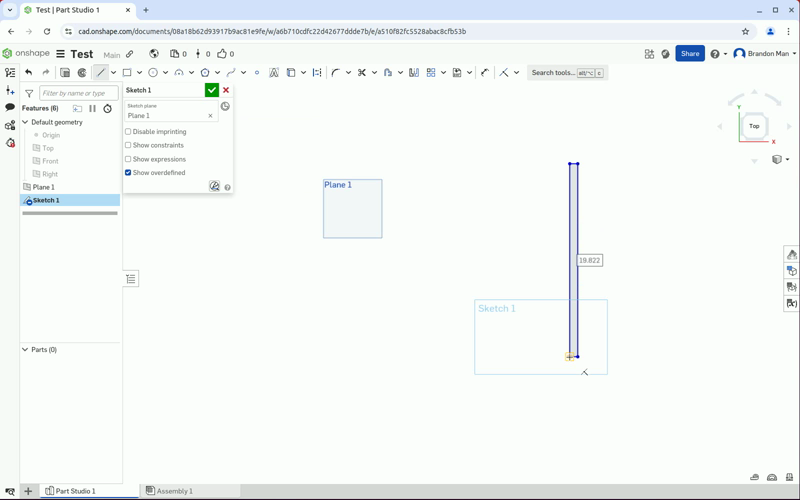
scroll(-6)
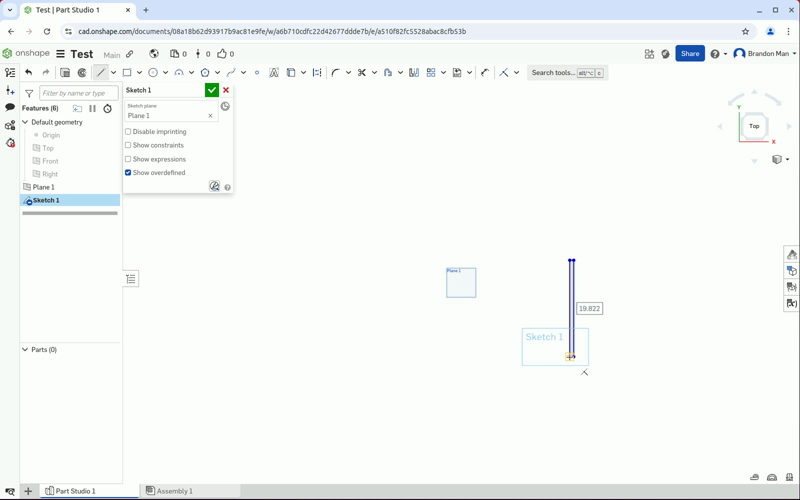
key(esc)
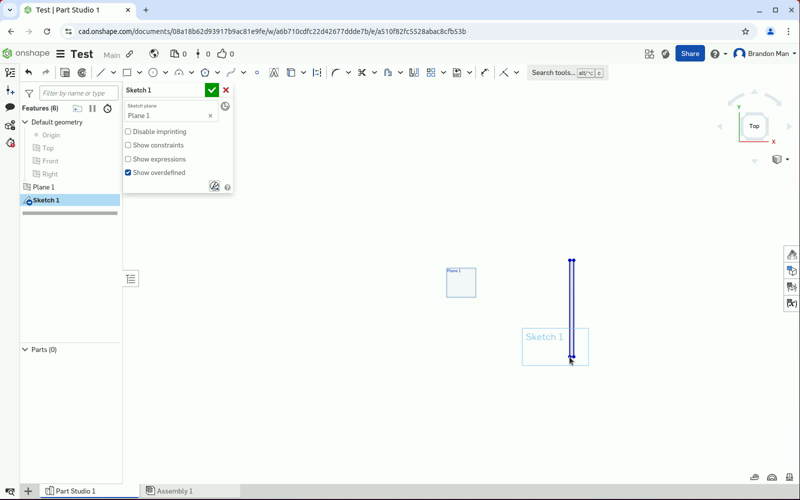
mouse_move(572, 283)
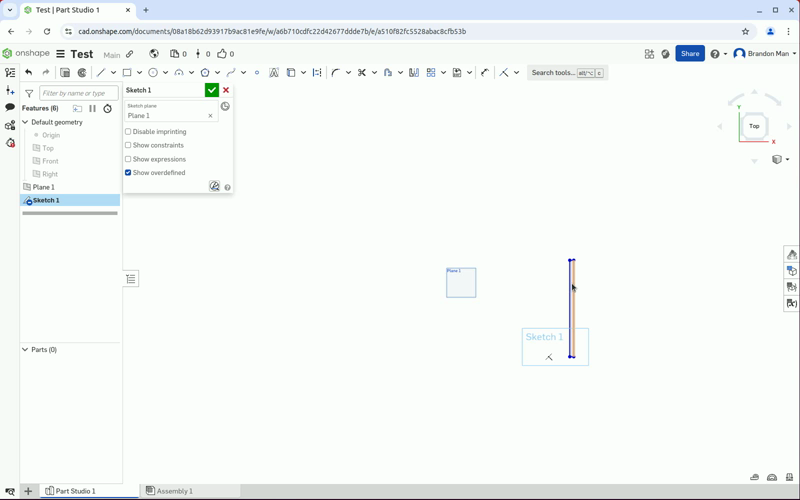
scroll(6)
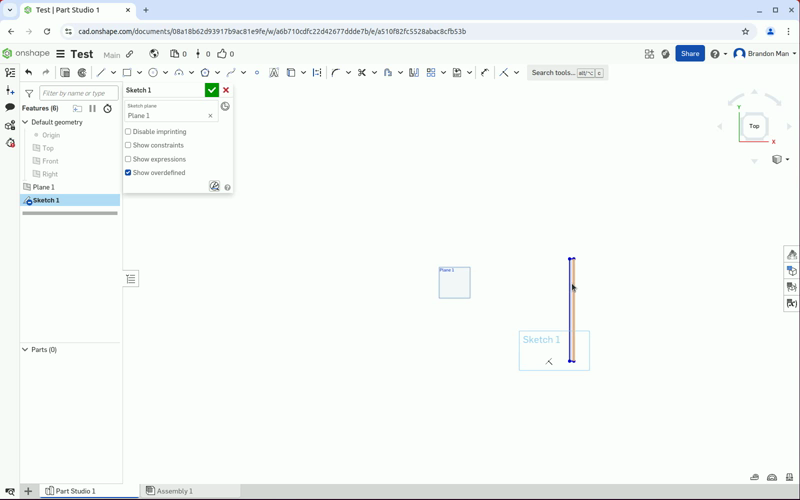
scroll(6)
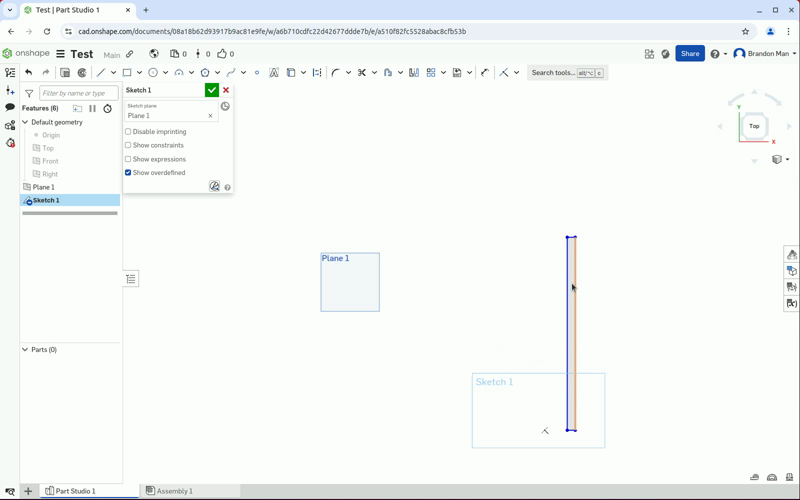
scroll(6)
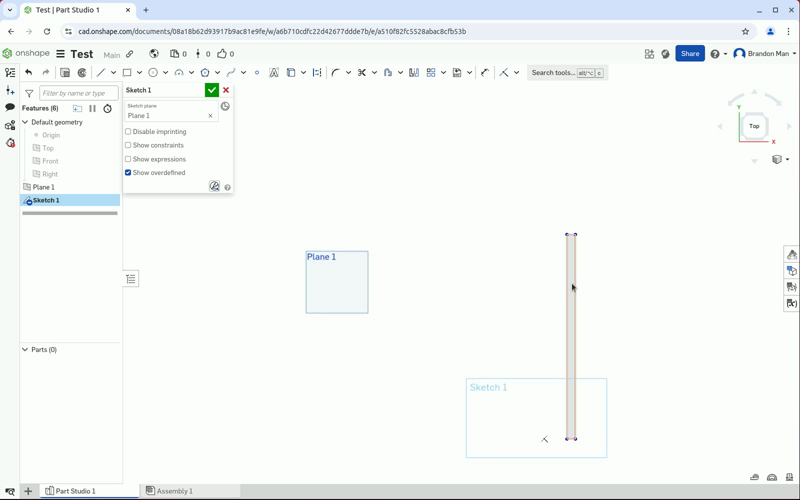
scroll(6)
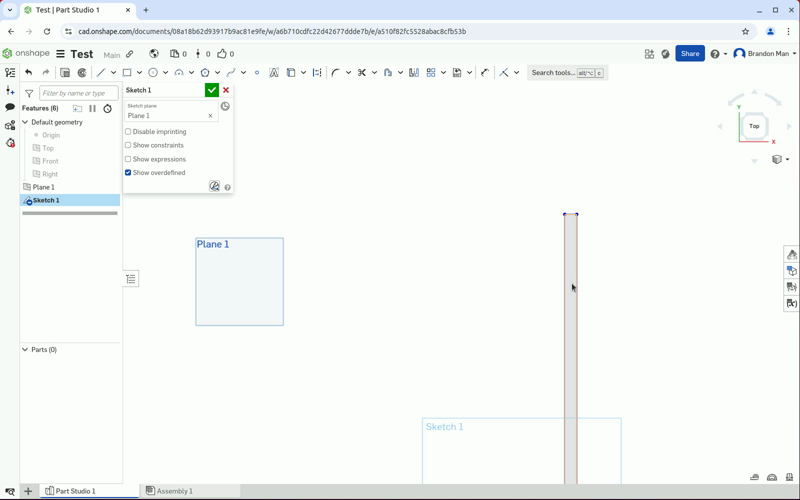
scroll(6)
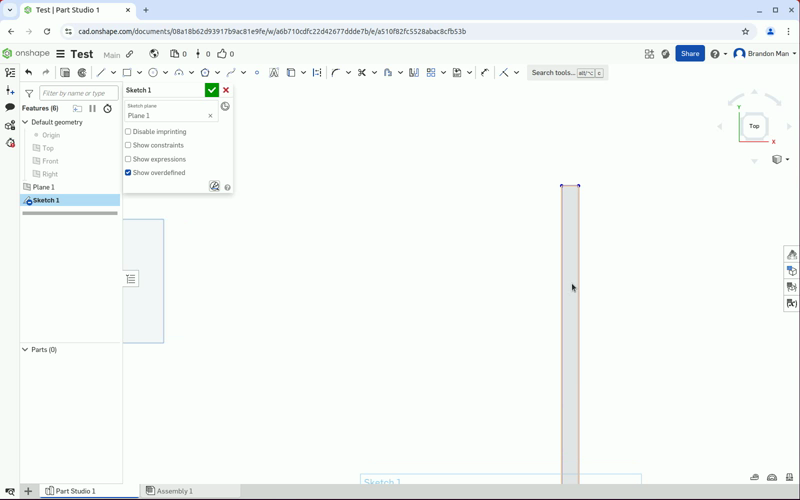
scroll(6)
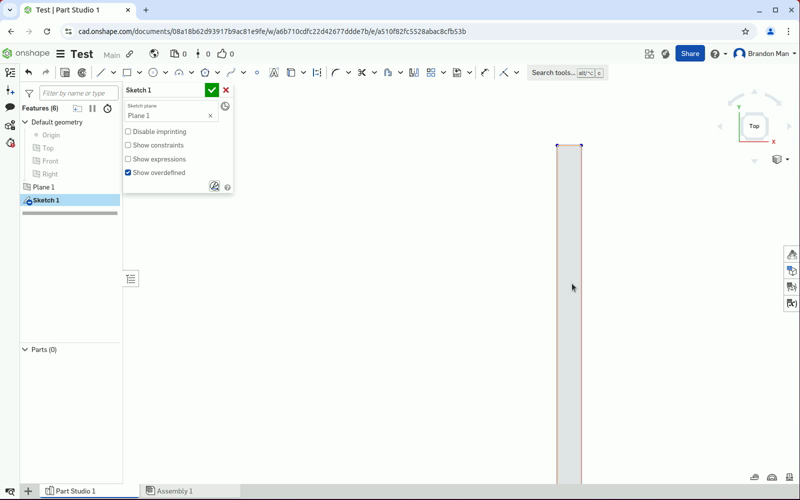
scroll(6)
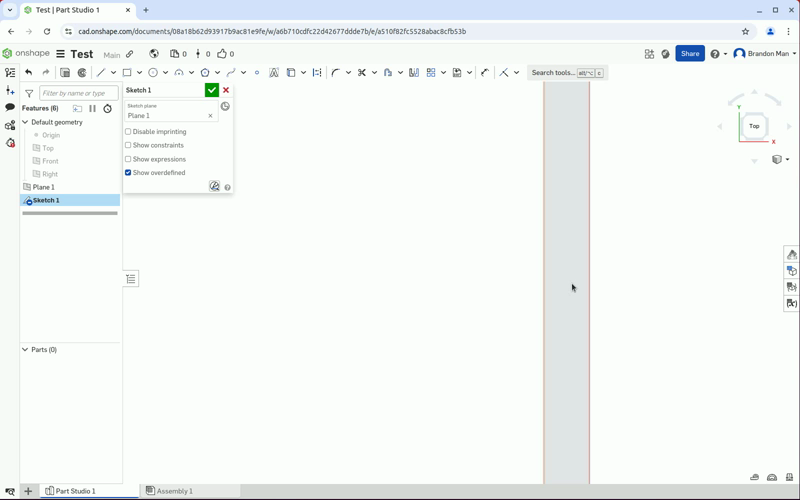
click(572, 283)
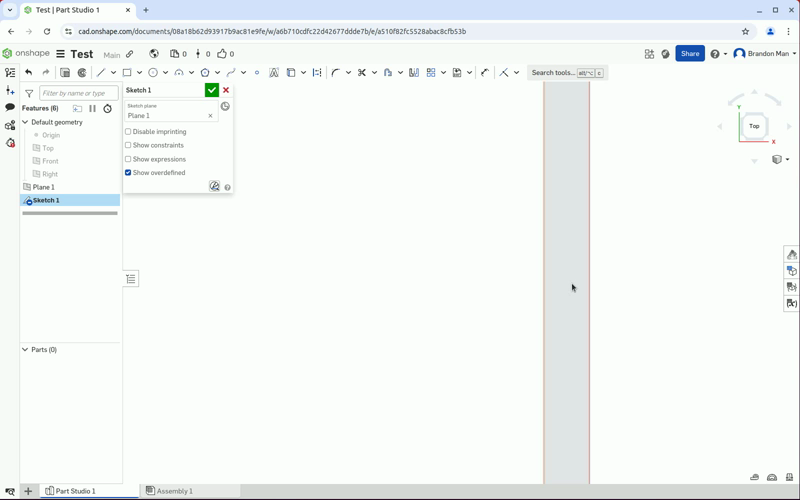
scroll(-6)
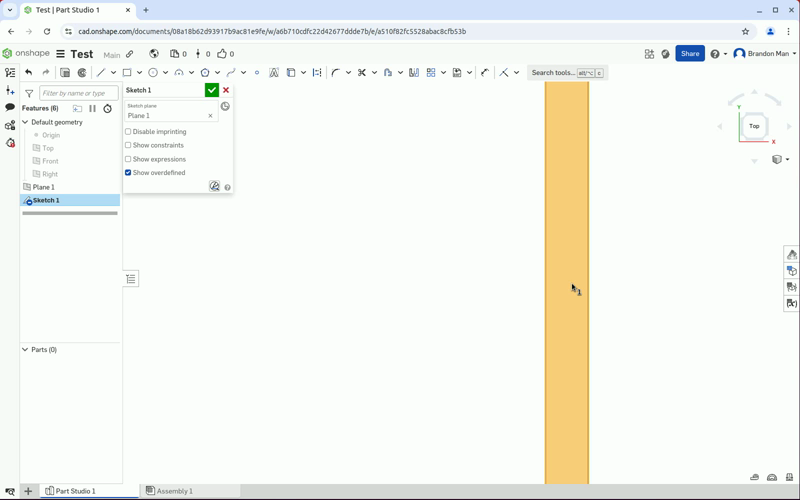
scroll(-6)
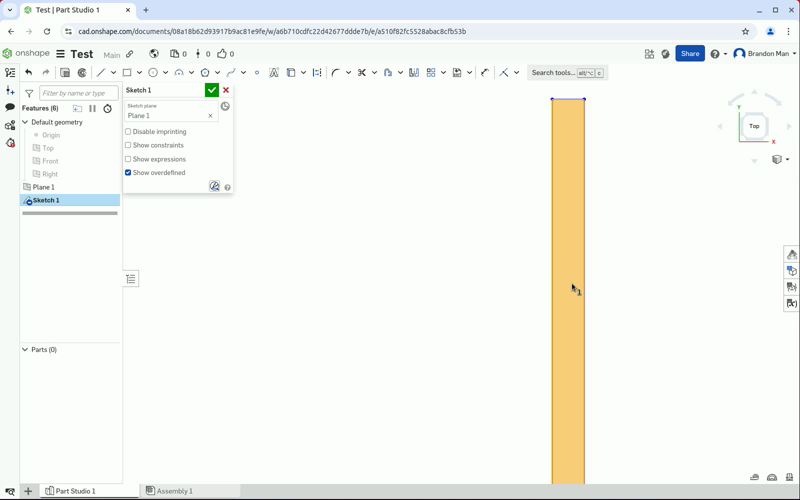
scroll(-6)
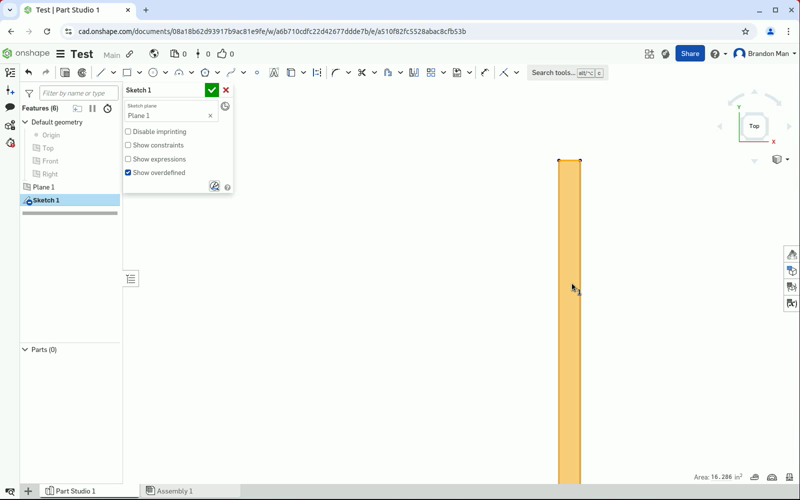
scroll(-6)
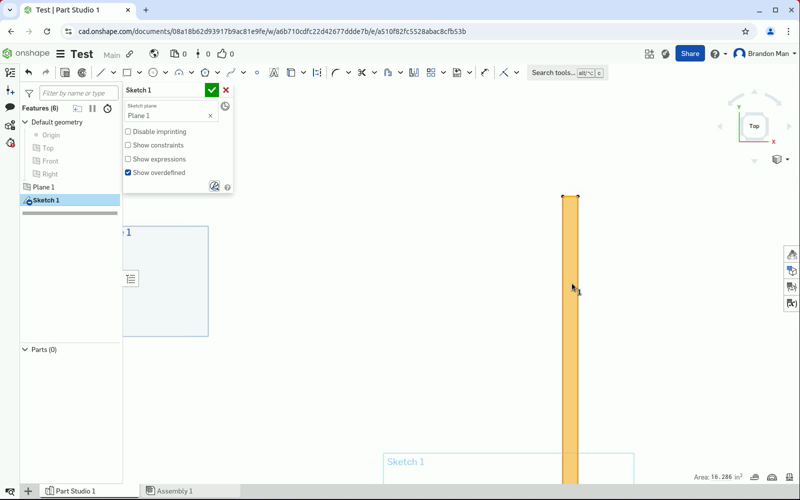
scroll(-6)
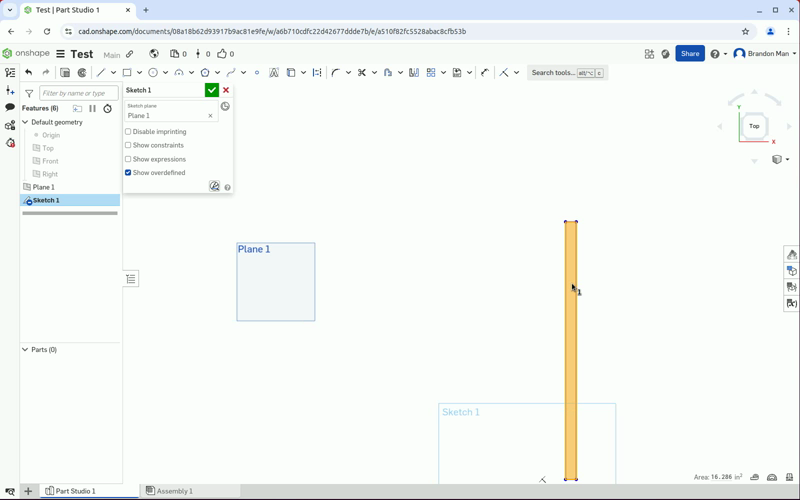
scroll(-6)
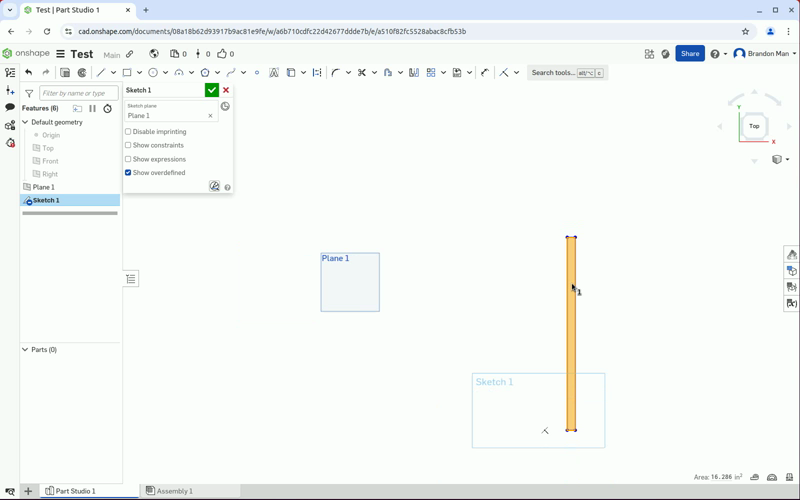
scroll(-6)
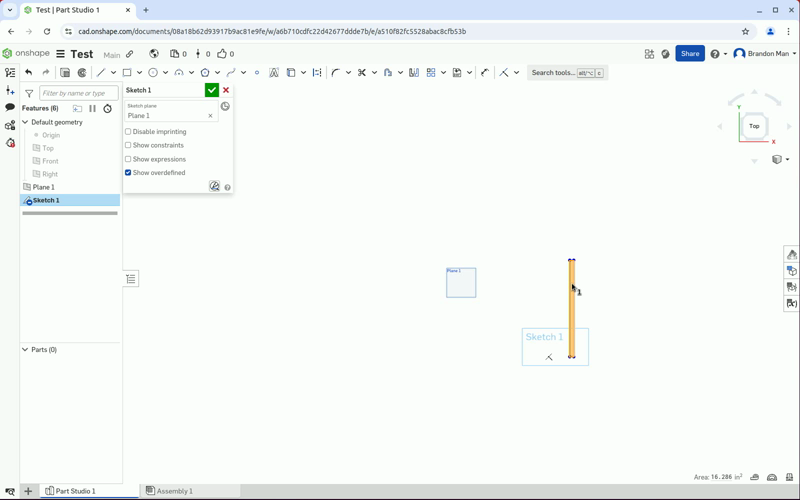
mouse_move(73, 352)
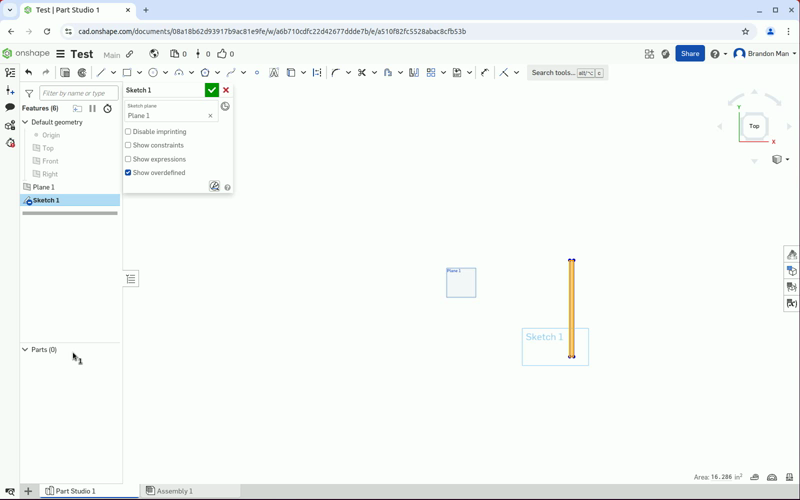
key(shift+y)
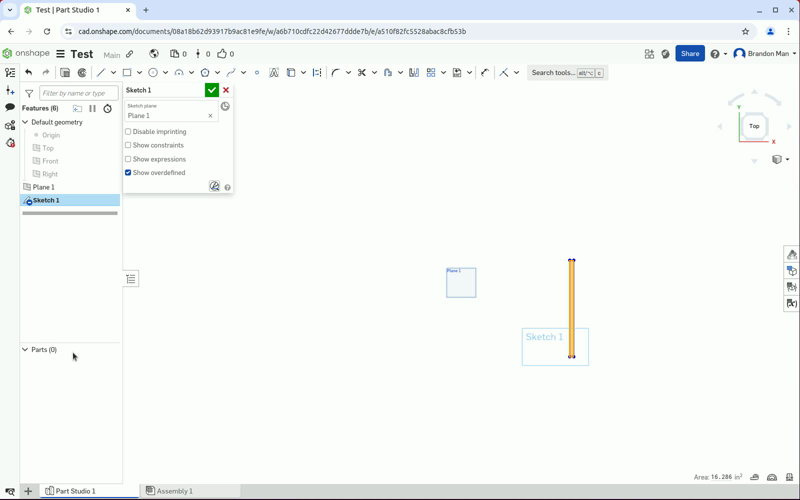
key(shift+e)
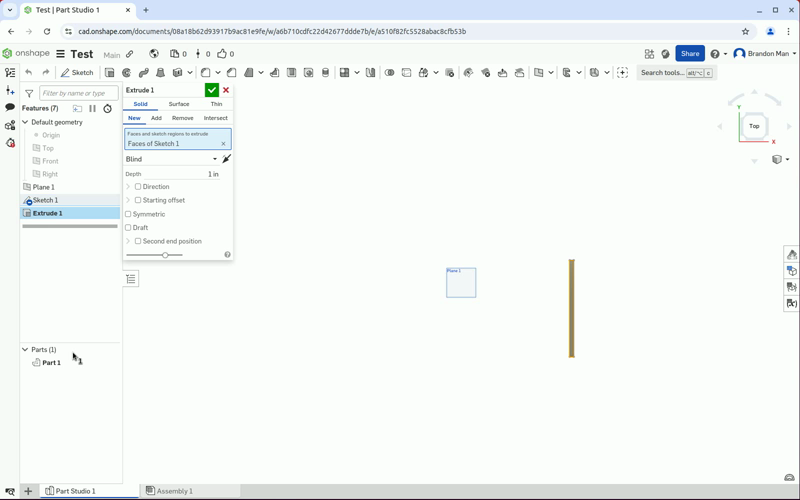
mouse_move(143, 106)
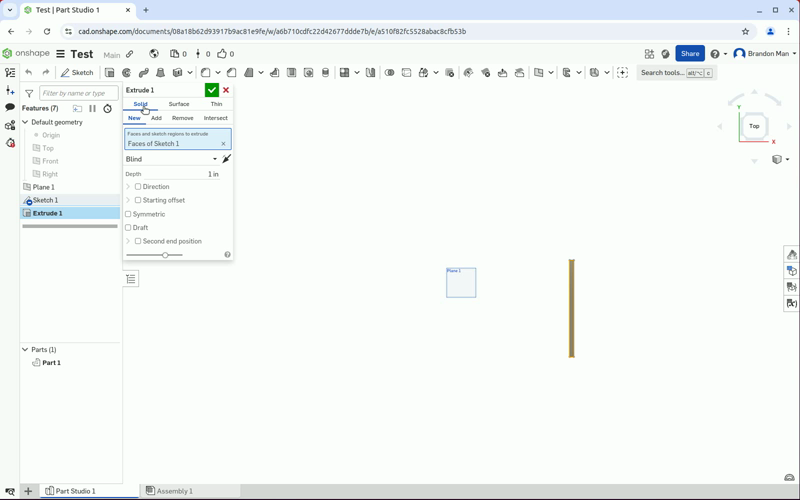
click(143, 106)
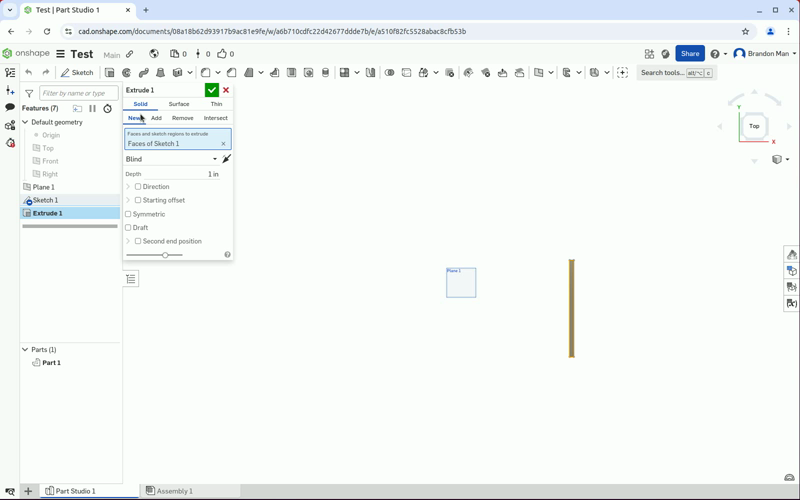
mouse_move(137, 120)
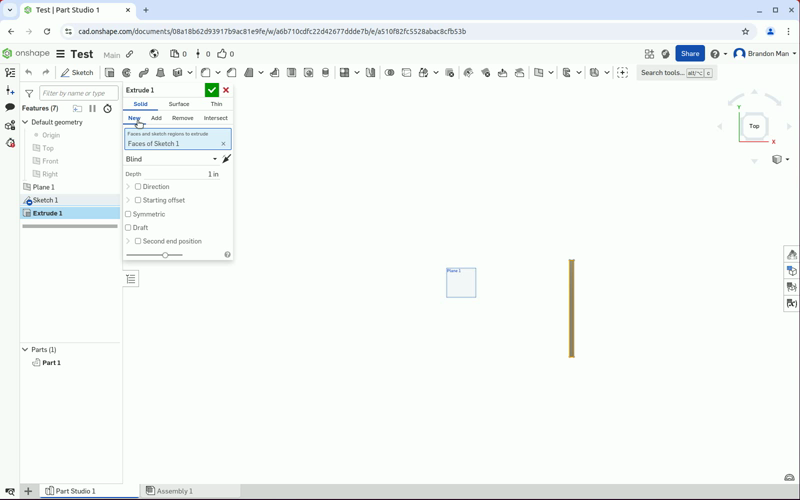
click(137, 120)
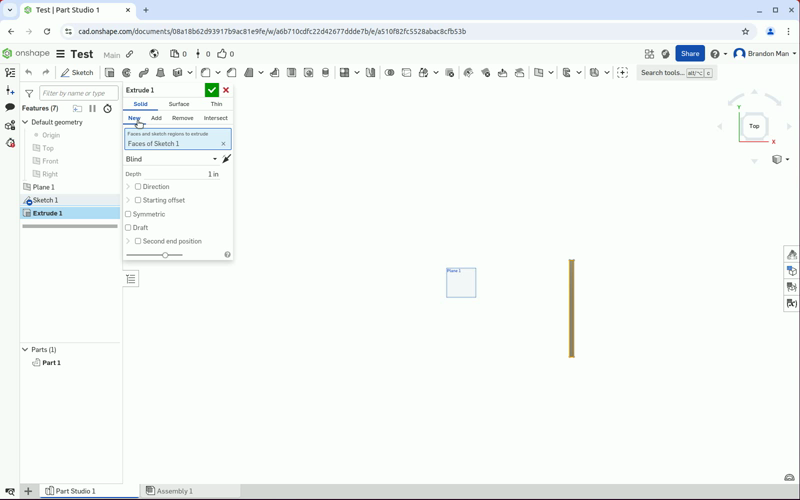
key(tab, 4)
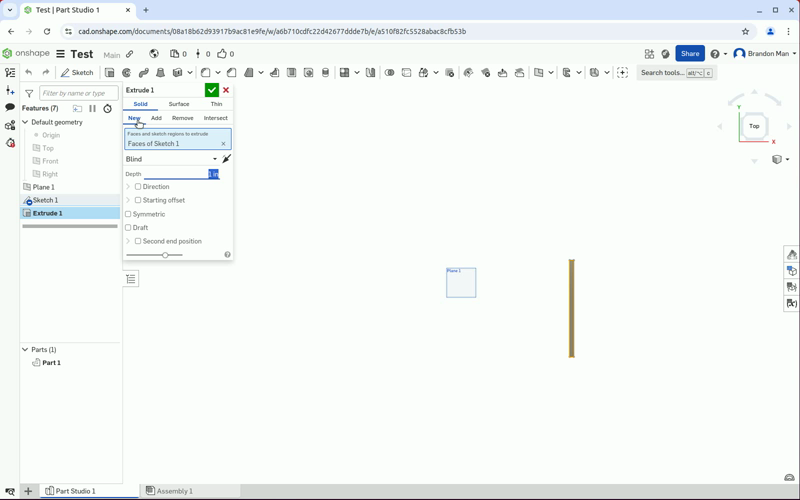
text(9.147)
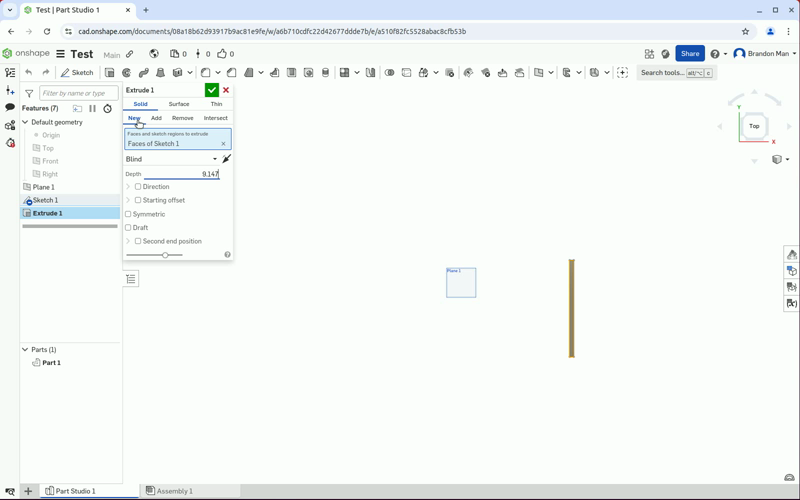
key(enter)
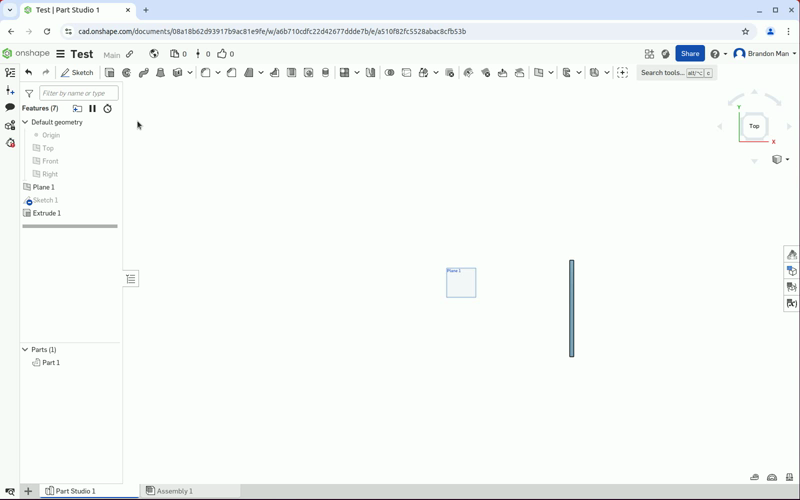
key(shift+h)
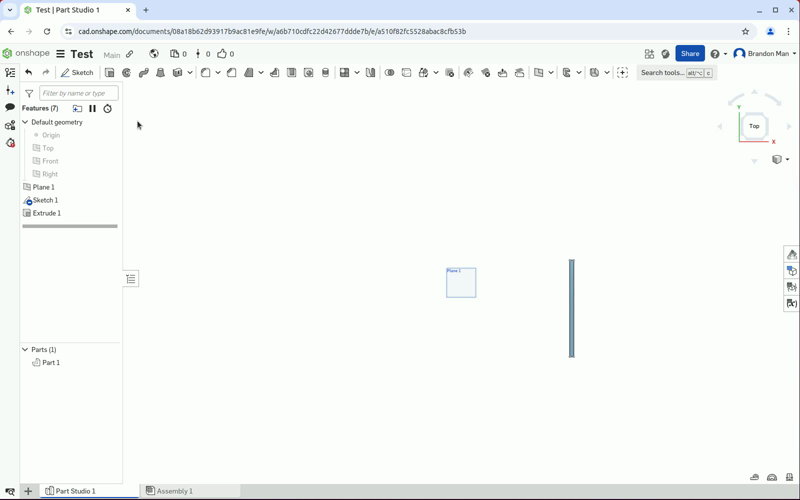
key(shift+h)
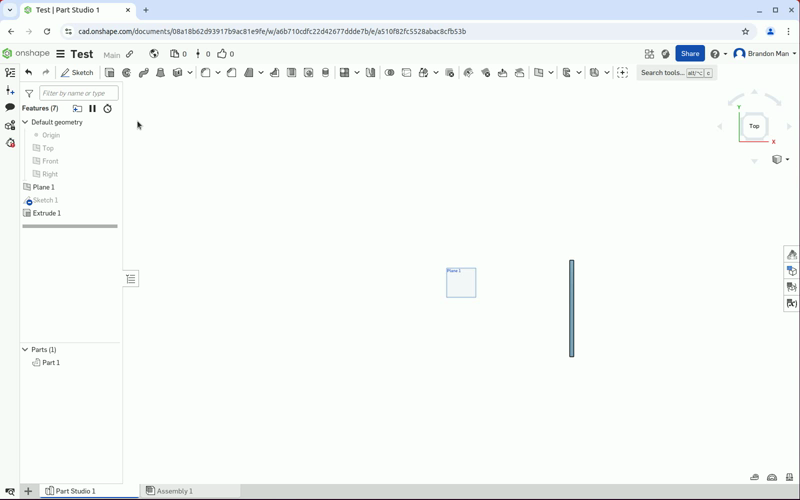
mouse_move(73, 189)
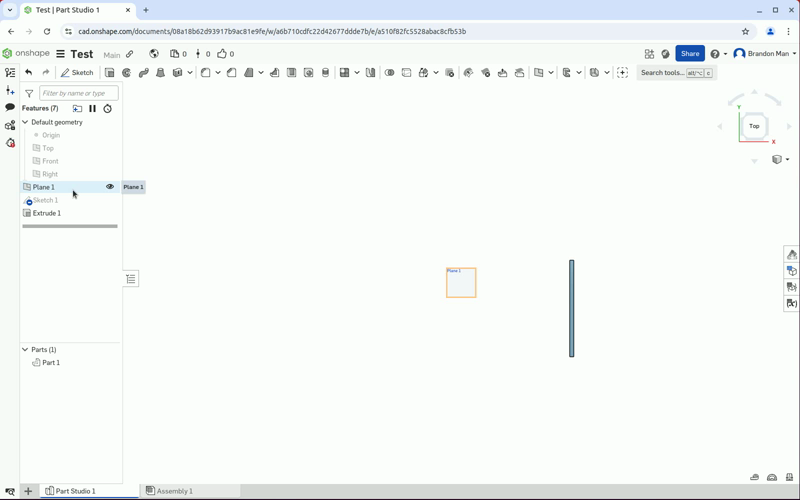
click(73, 189)
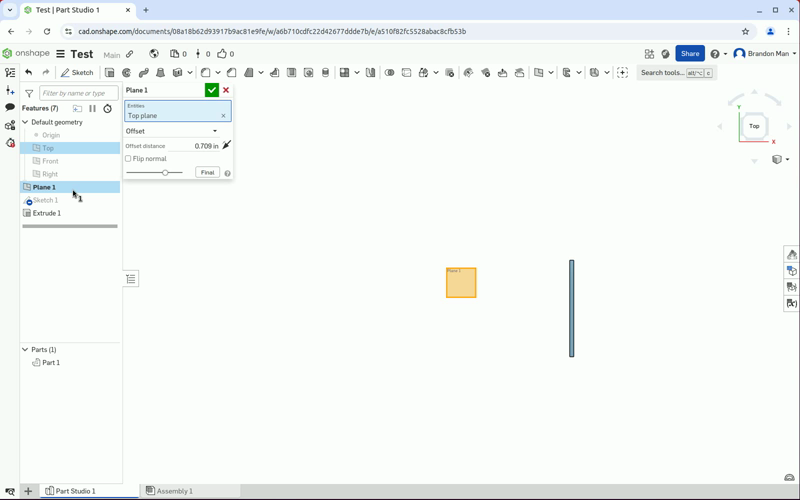
mouse_move(229, 92)
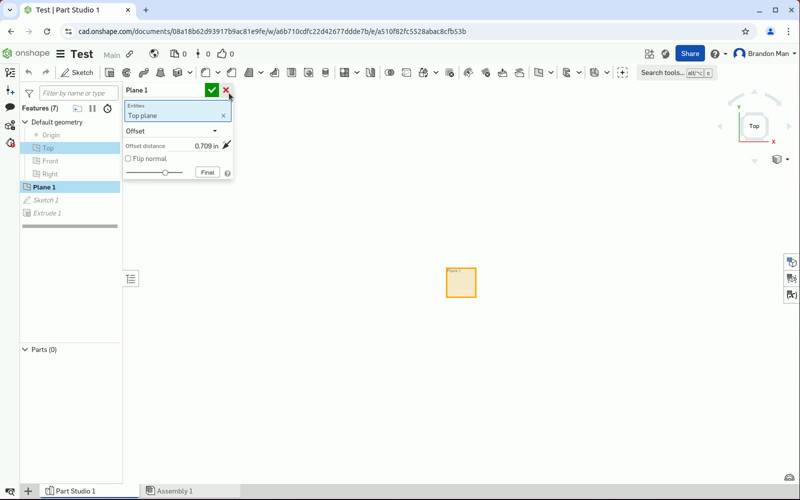
click(229, 92)
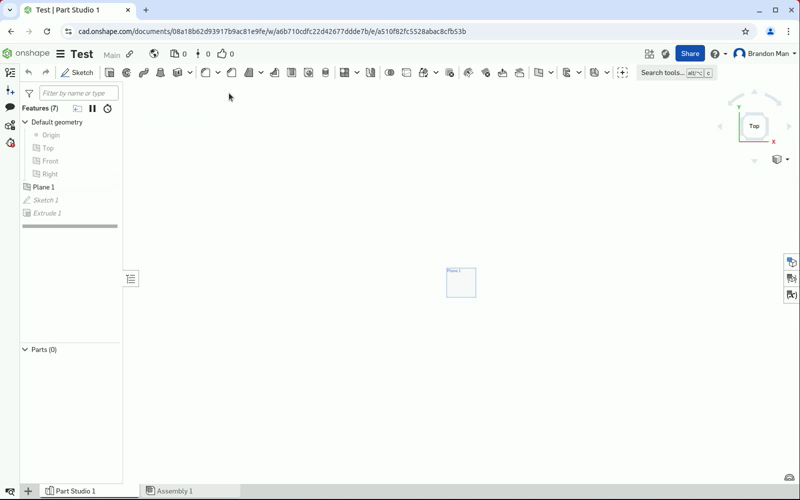
key(shift+s)
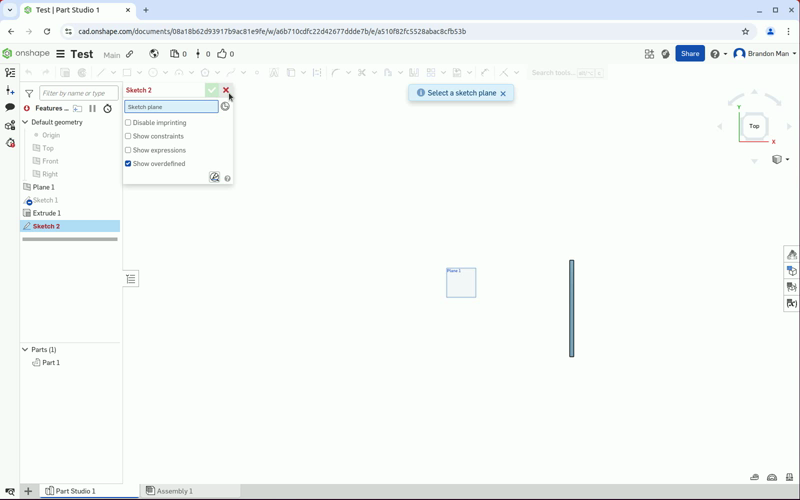
mouse_move(73, 189)
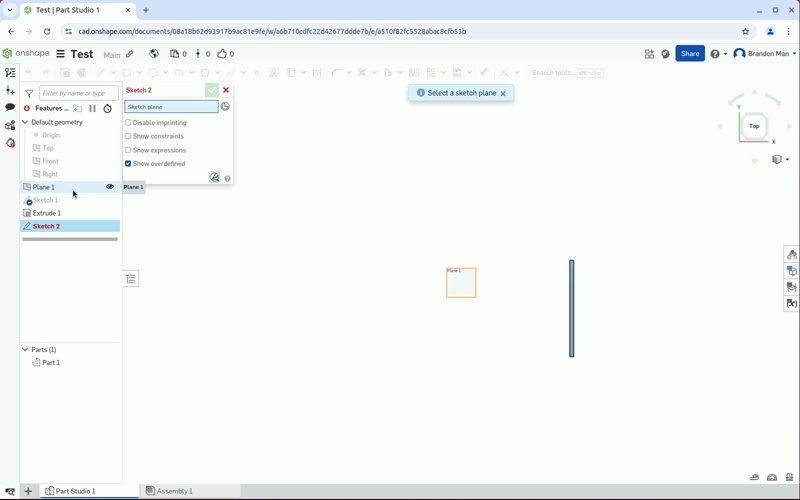
click(73, 189)
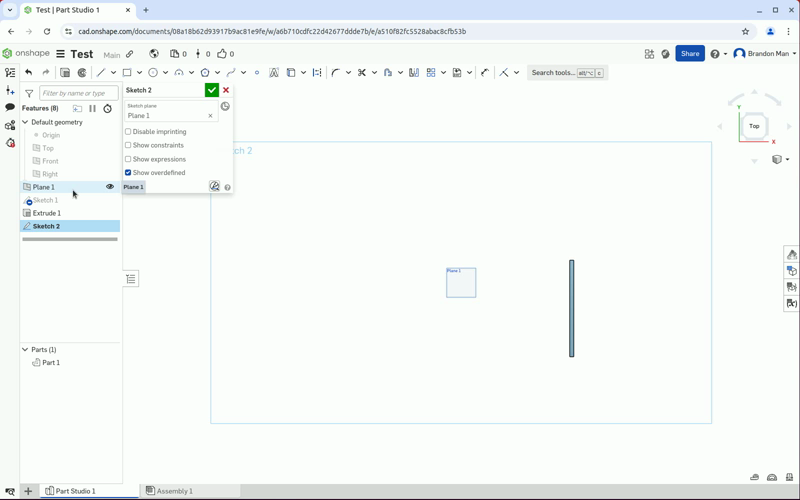
mouse_move(73, 352)
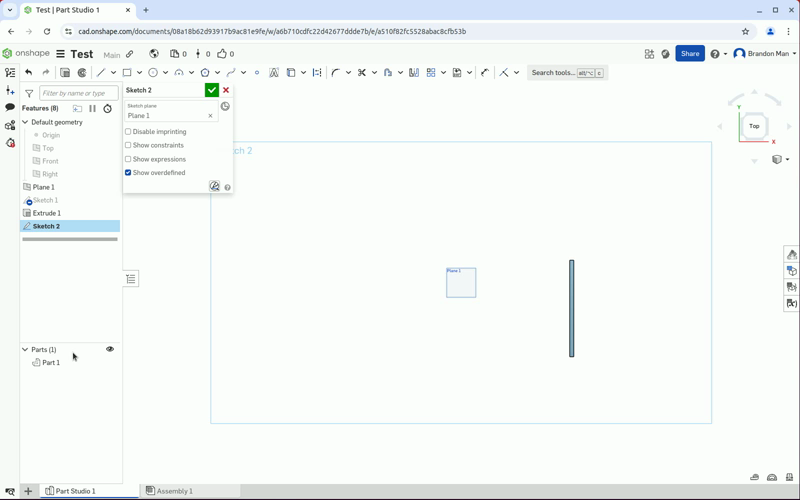
key(y)
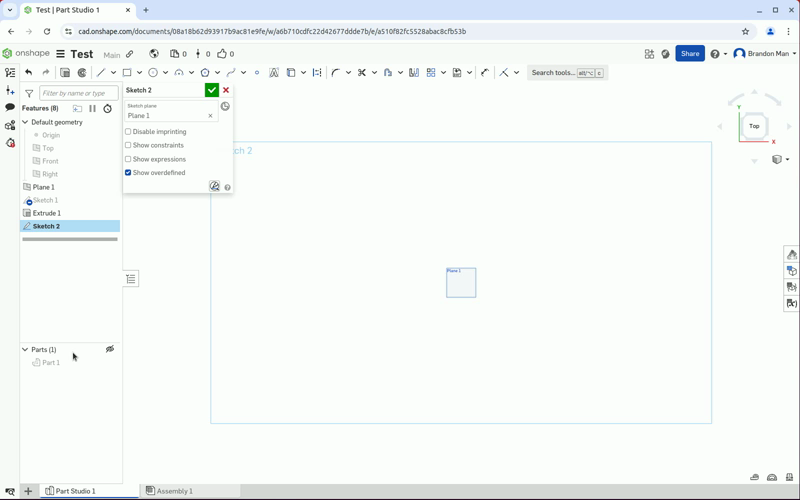
key(l)
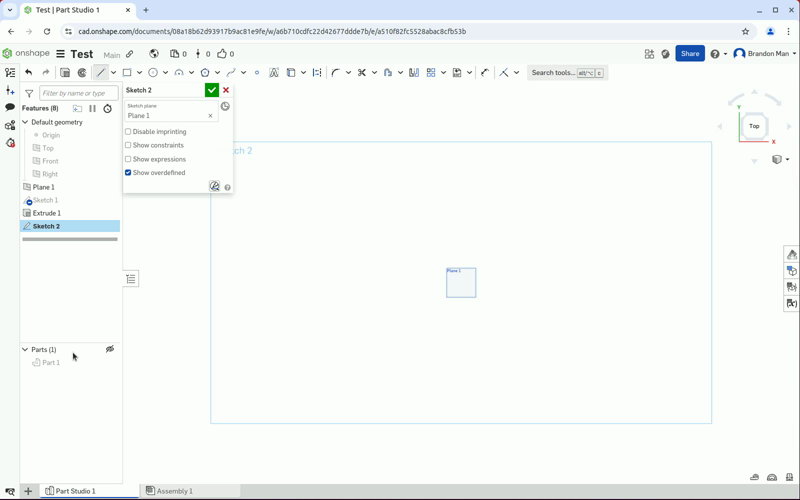
key_down(shift)
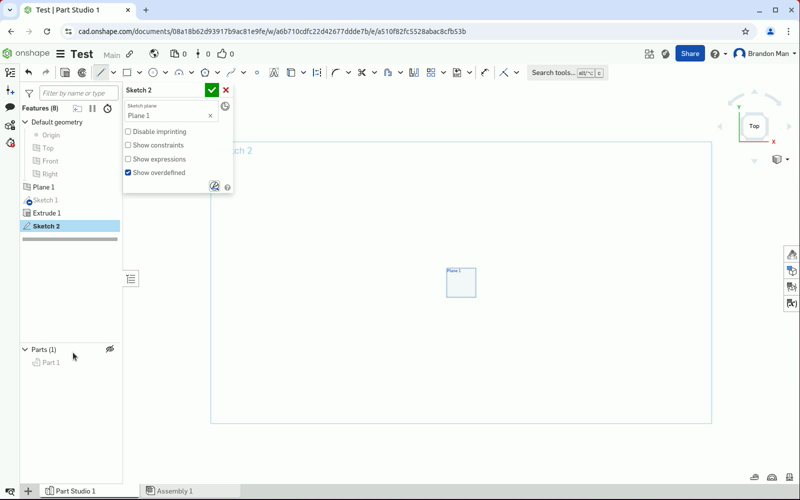
mouse_move(548, 356)
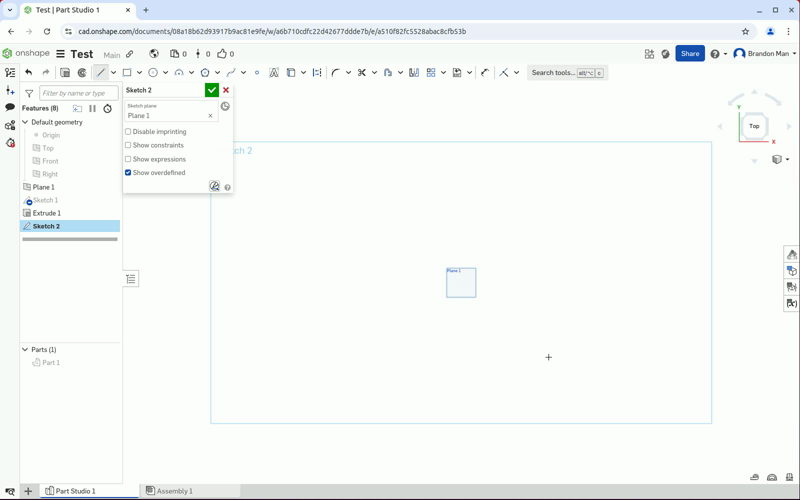
click(548, 356)
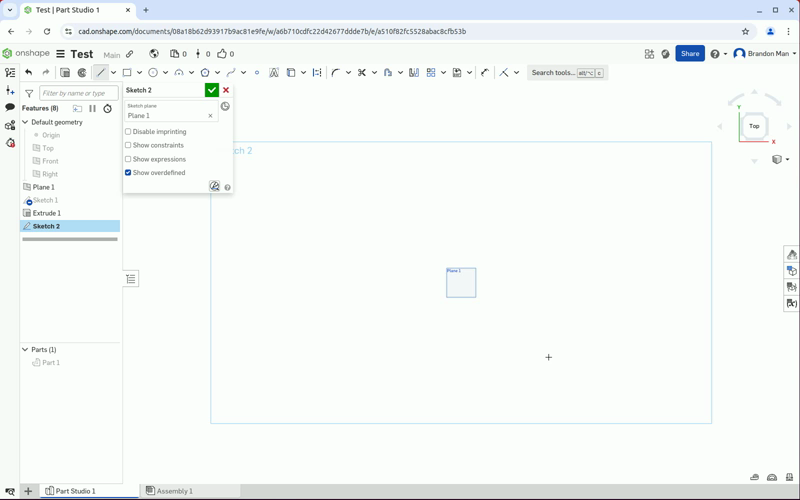
key_up(shift)
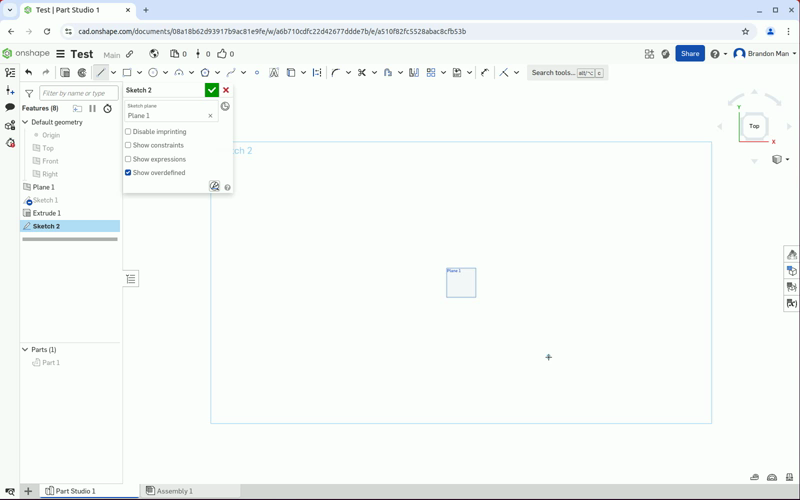
key_down(shift)
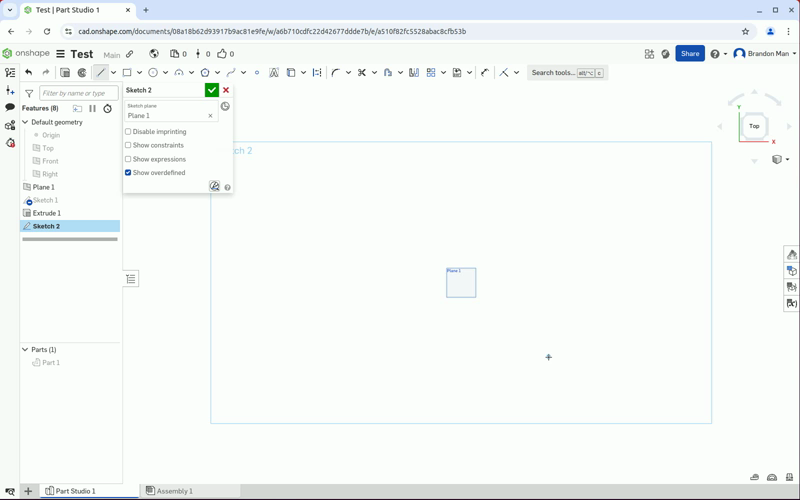
mouse_move(578, 356)
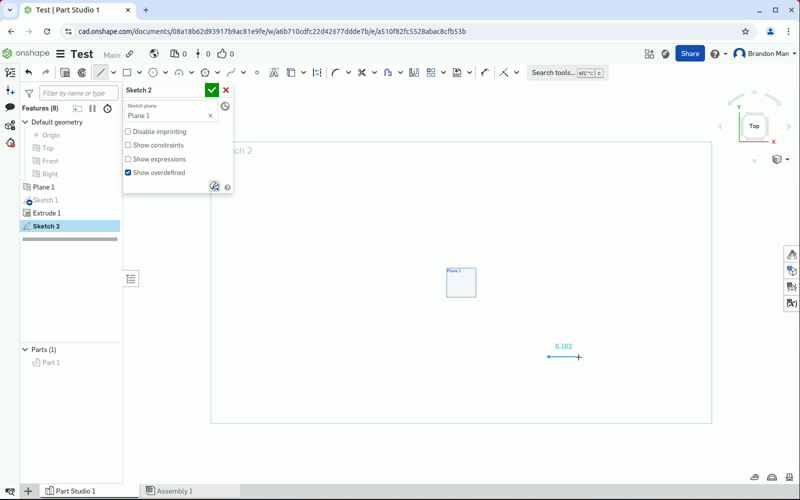
mouse_move(570, 356)
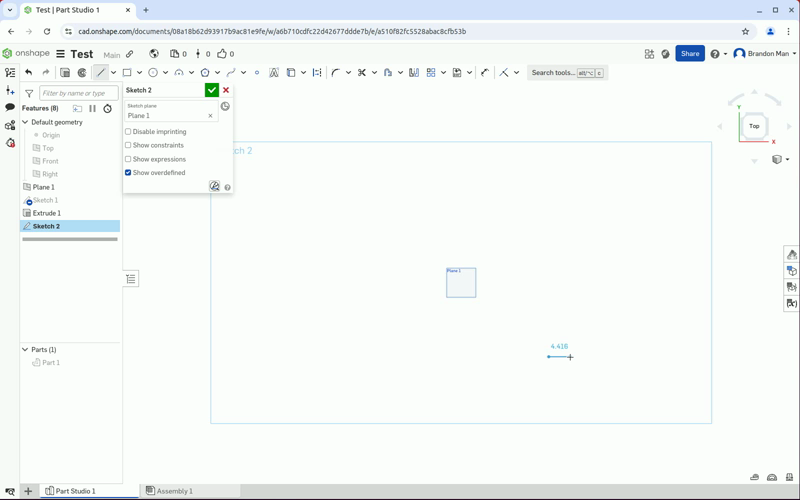
click(570, 356)
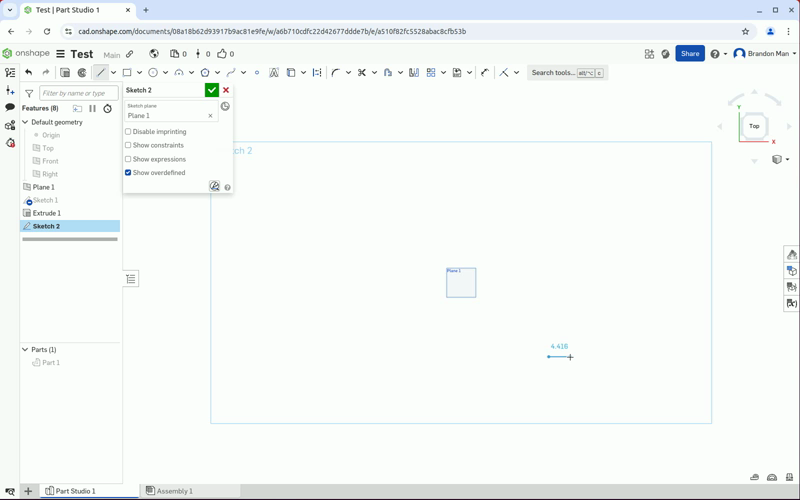
key_up(shift)
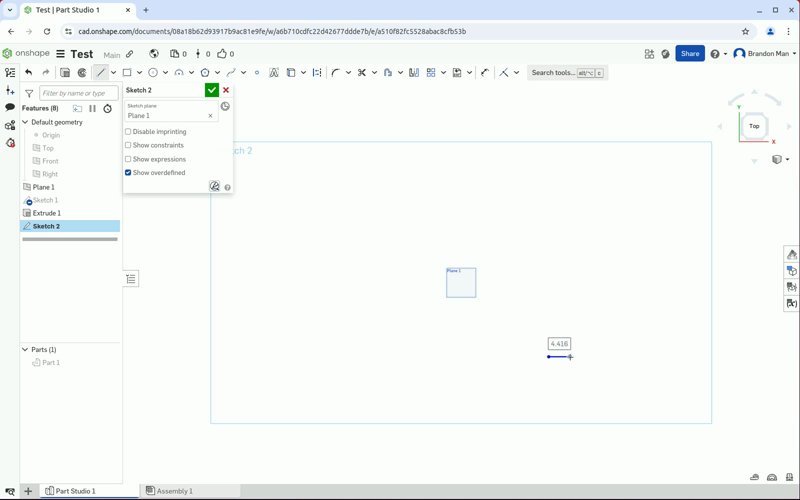
key_down(shift)
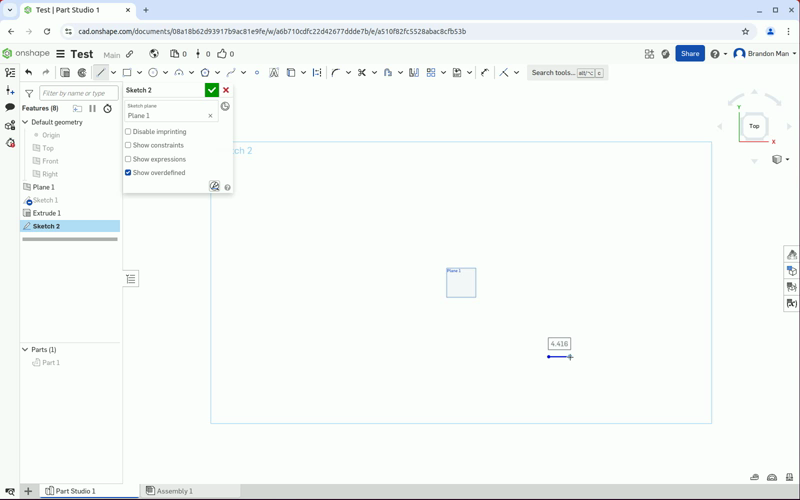
mouse_move(570, 260)
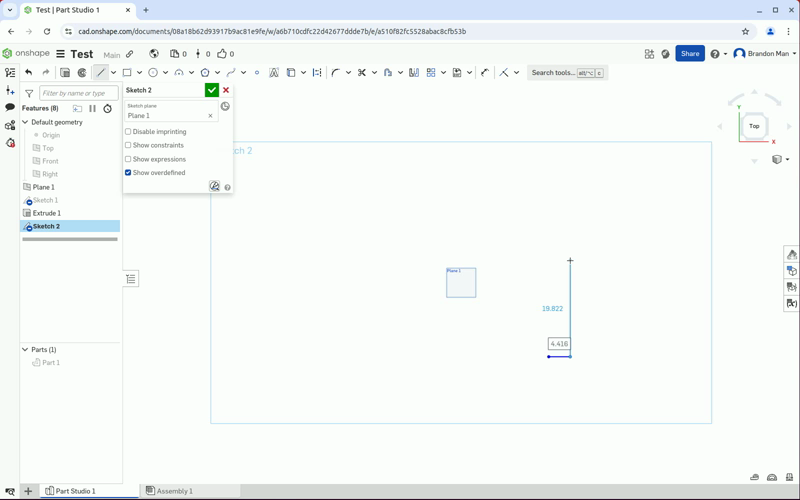
click(570, 260)
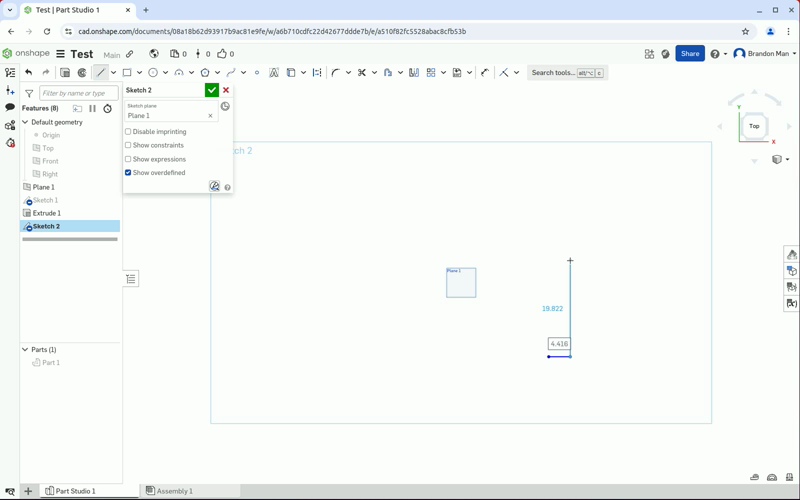
key_up(shift)
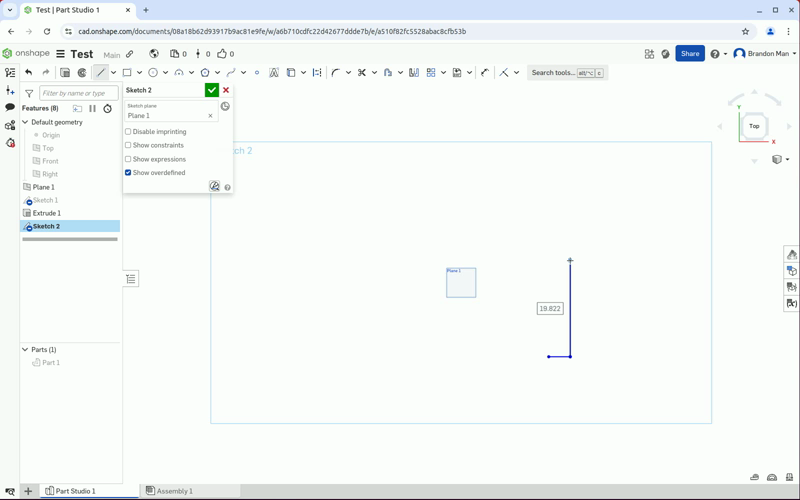
key_down(shift)
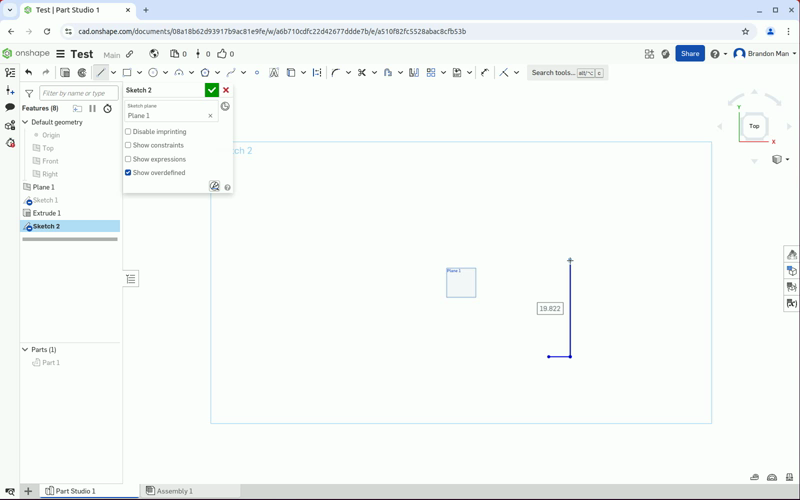
mouse_move(589, 260)
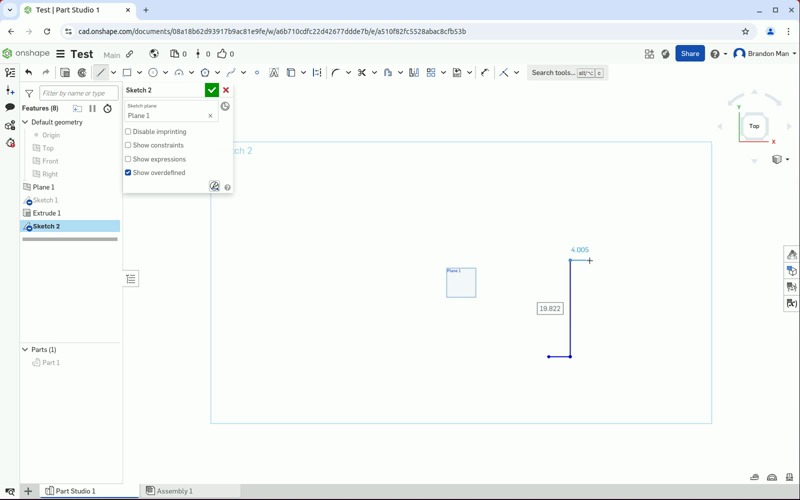
mouse_move(548, 260)
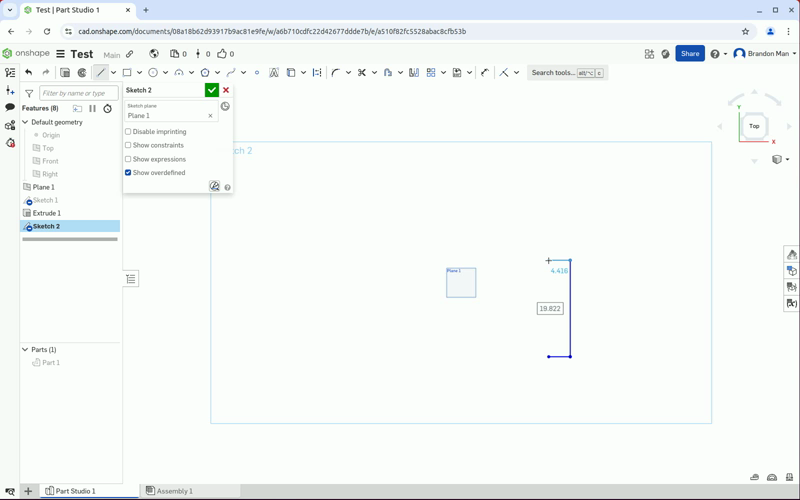
click(548, 260)
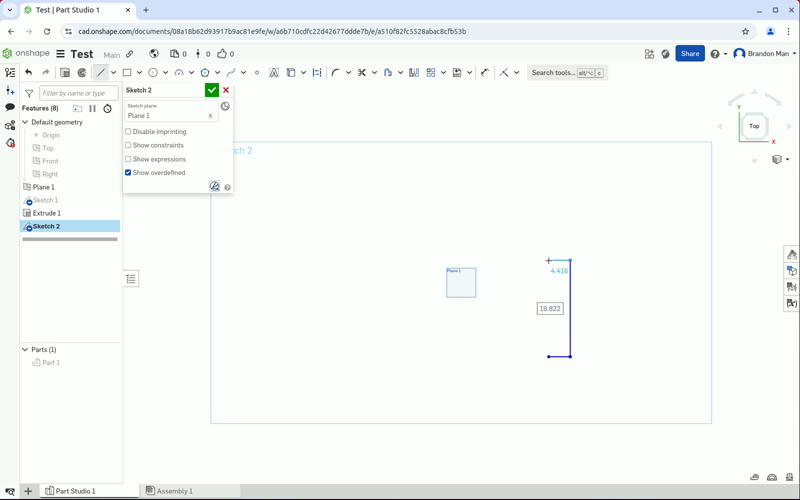
key_up(shift)
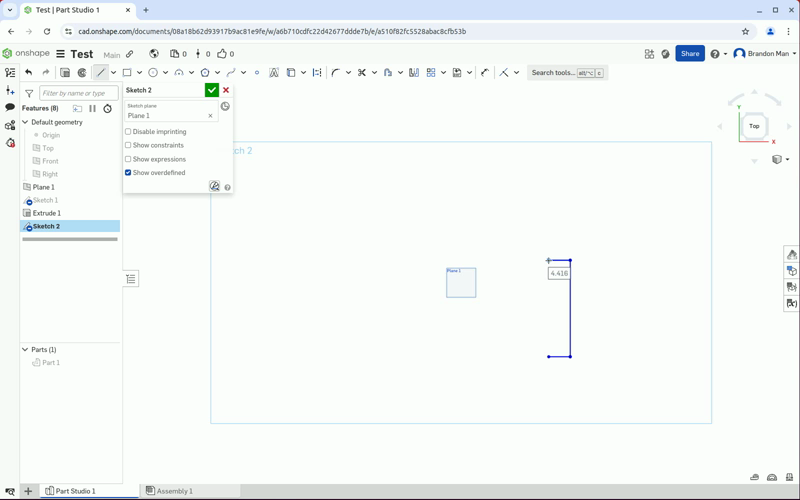
key_down(shift)
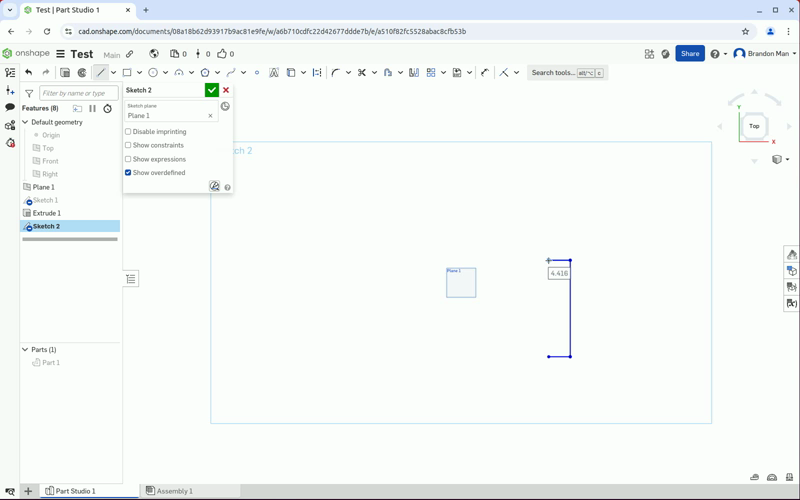
mouse_move(548, 356)
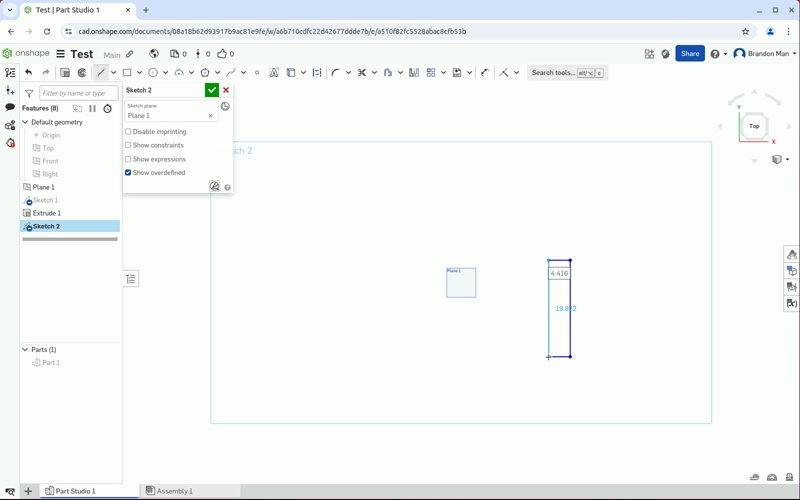
key_up(shift)
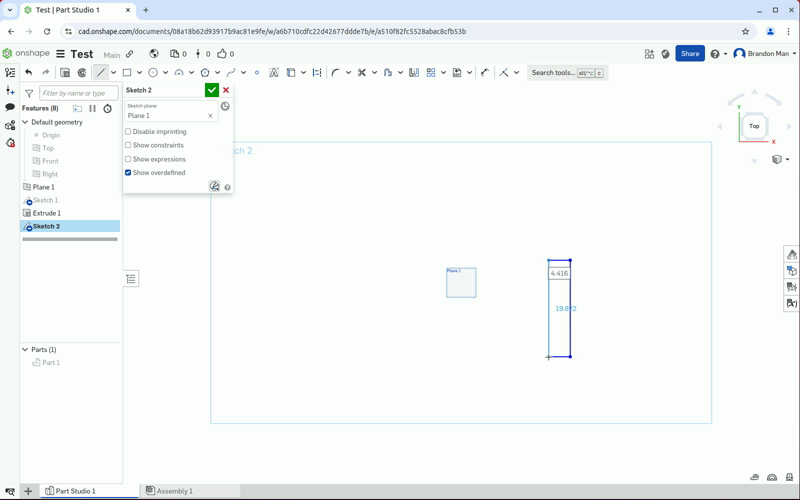
click(548, 356)
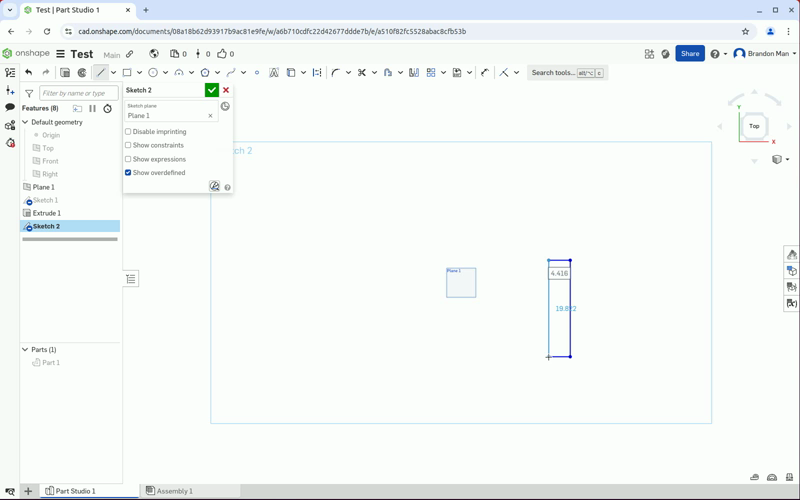
key(esc)
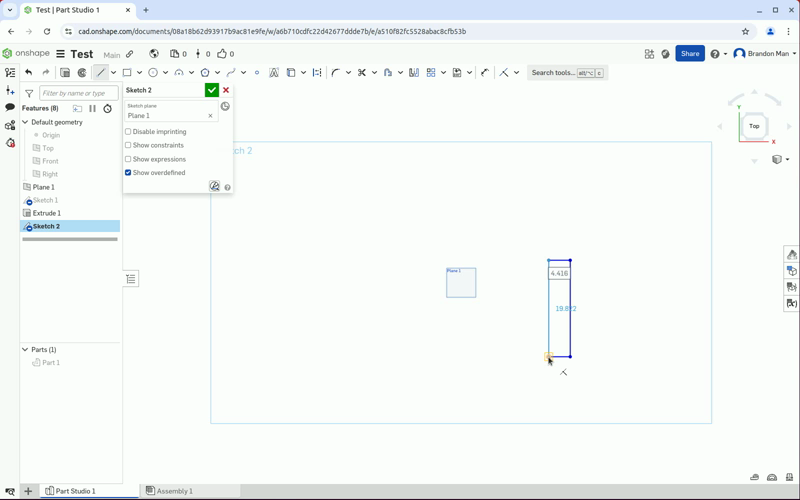
mouse_move(556, 340)
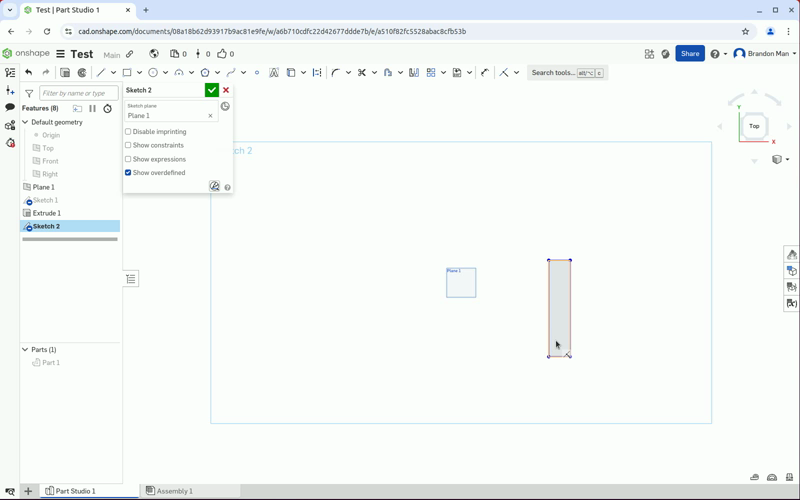
click(556, 340)
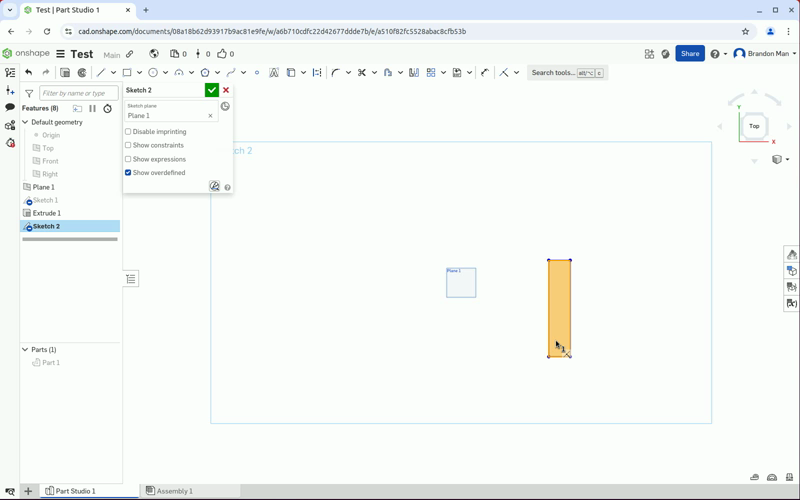
mouse_move(73, 352)
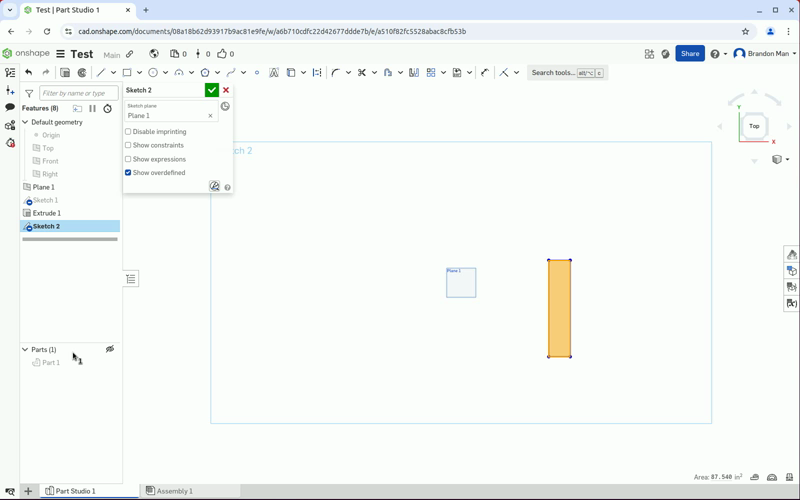
key(shift+y)
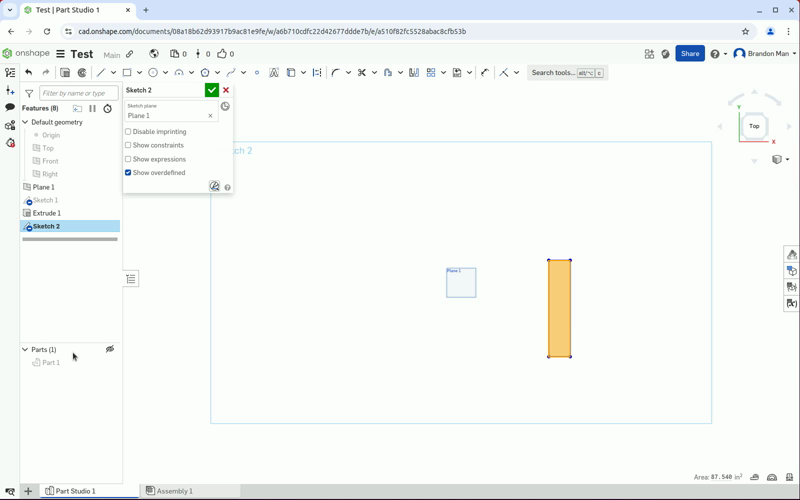
key(shift+e)
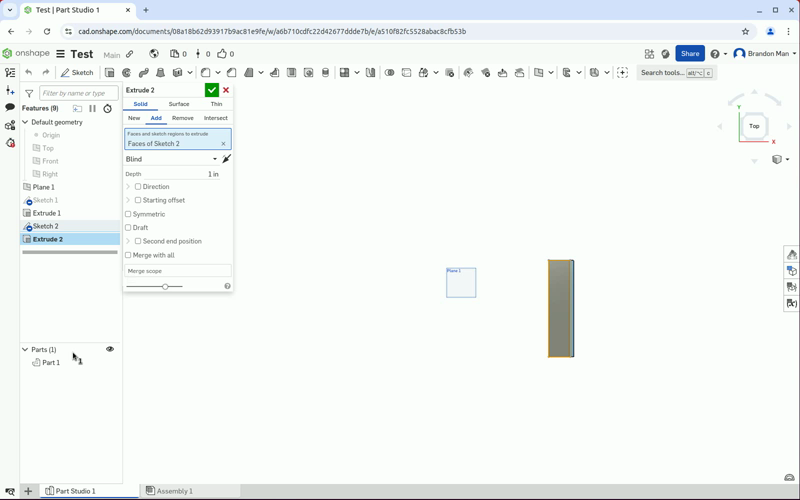
mouse_move(143, 106)
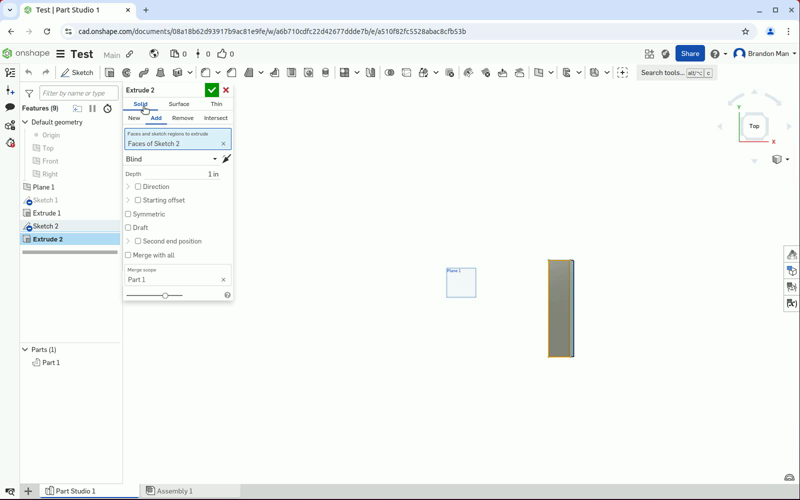
click(143, 106)
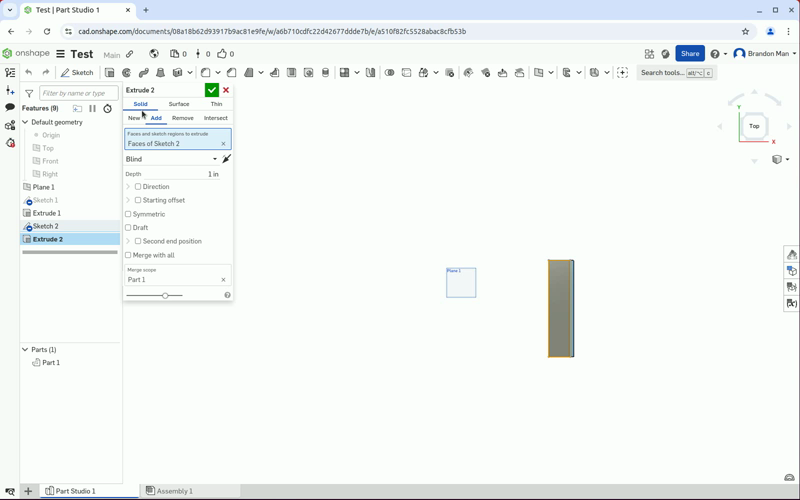
mouse_move(137, 120)
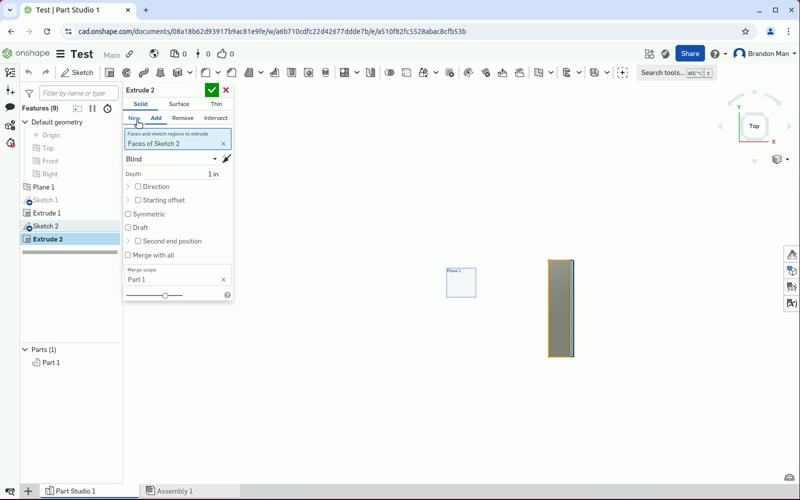
click(137, 120)
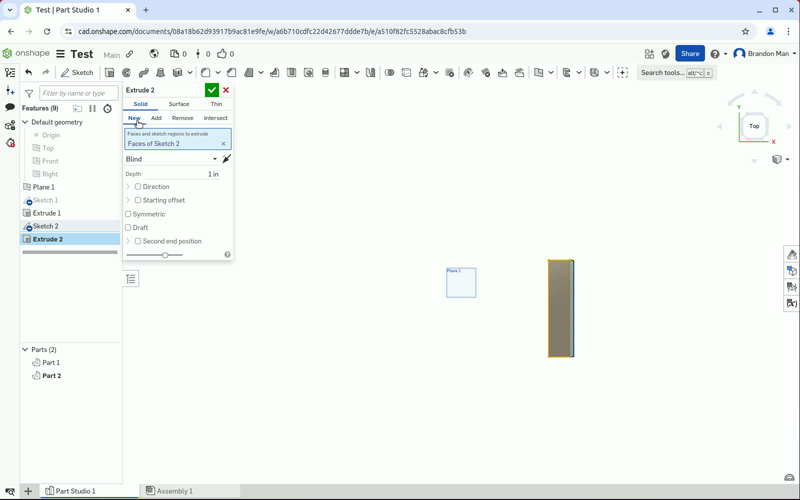
key(tab, 4)
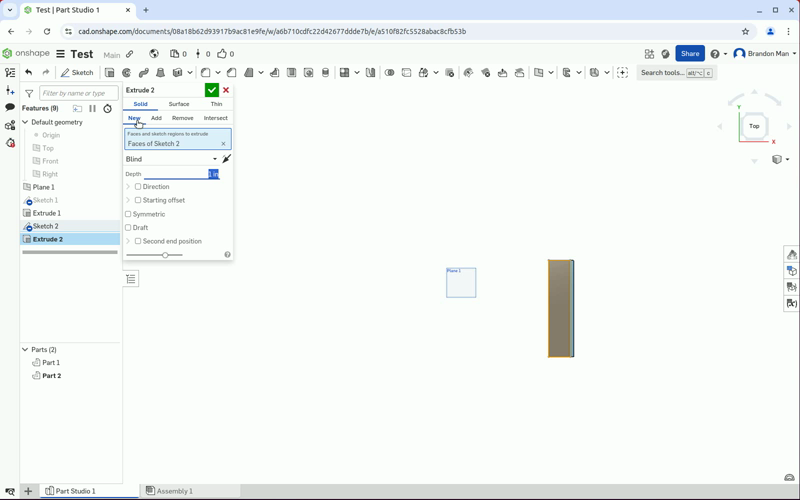
text(9.147)
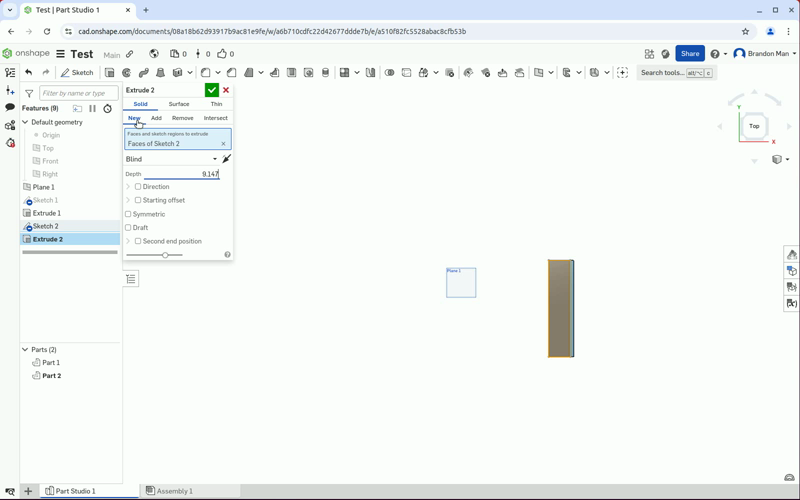
key(enter)
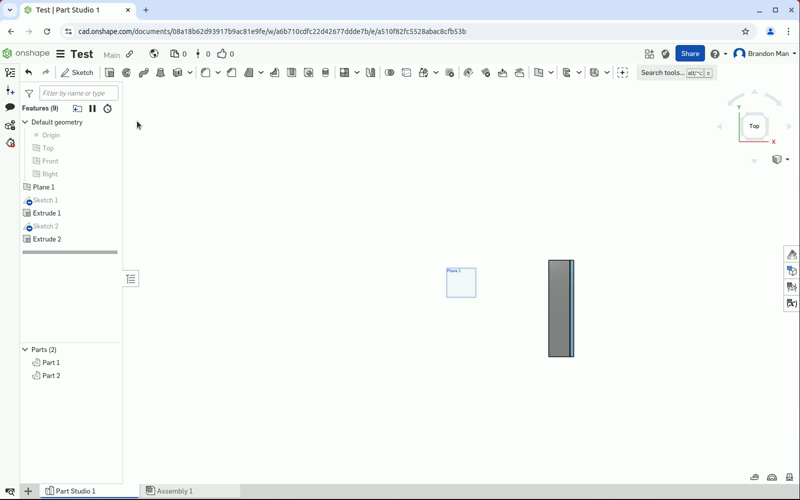
key(shift+h)
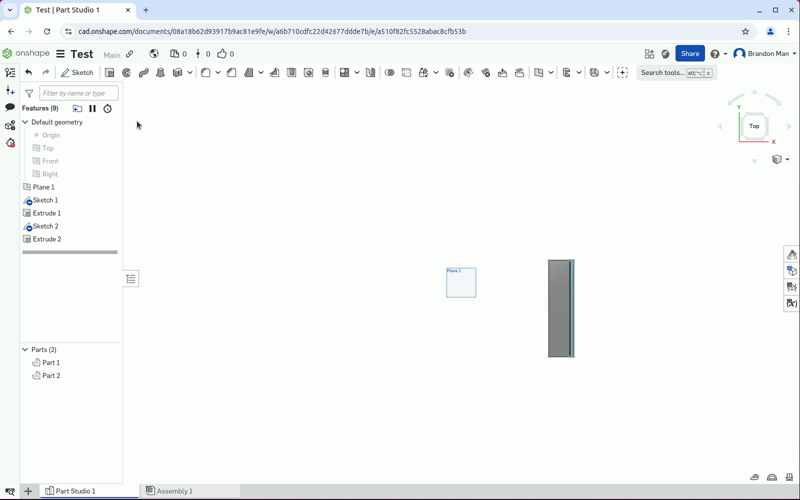
key(shift+h)
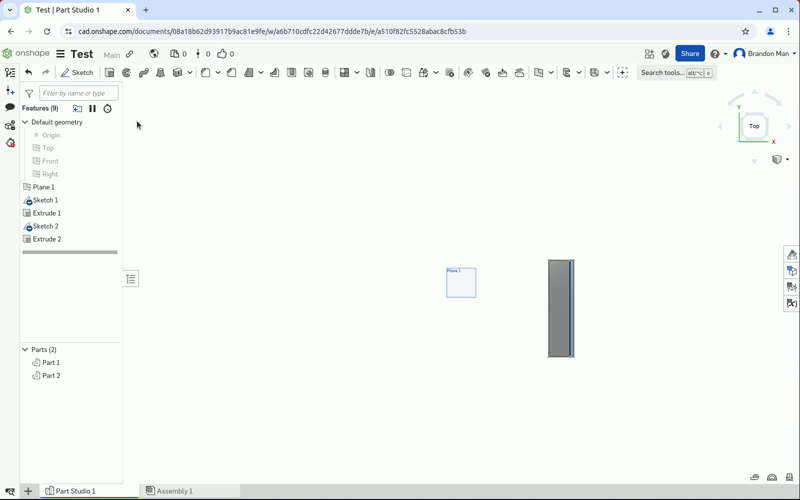
key(shift+7)
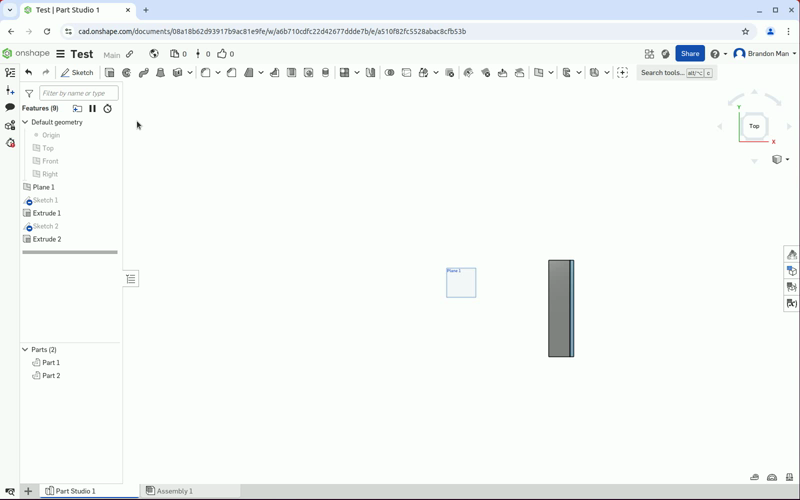
key(up, 3)
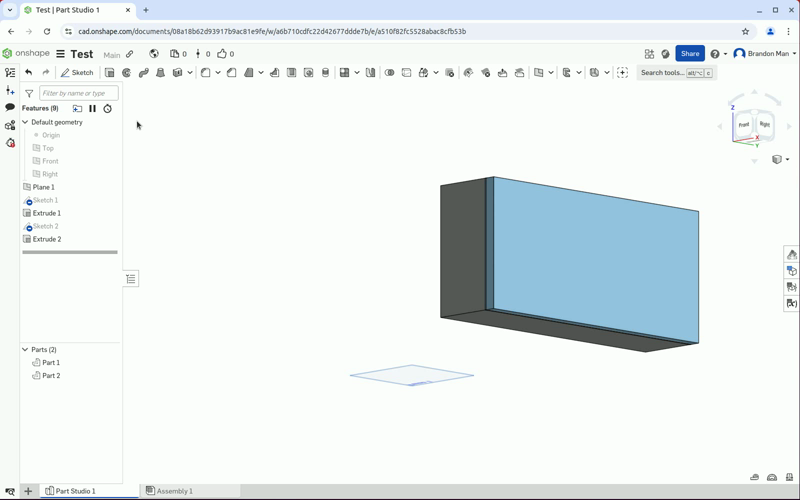
key(left, 3)
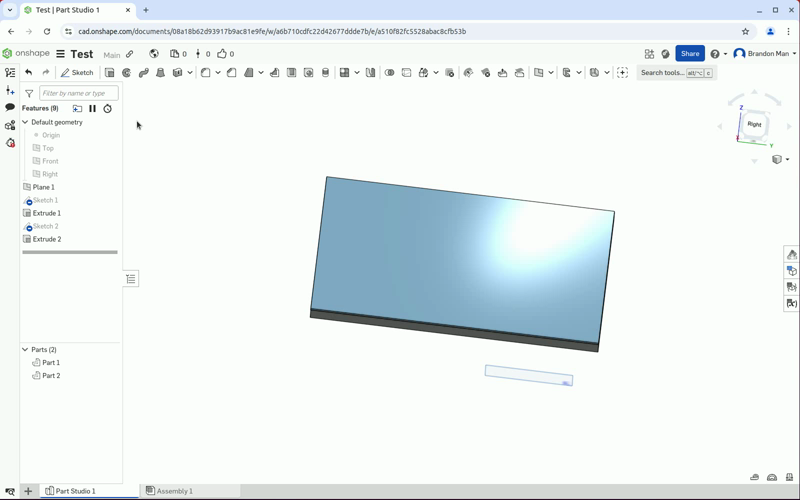
key(right, 3)
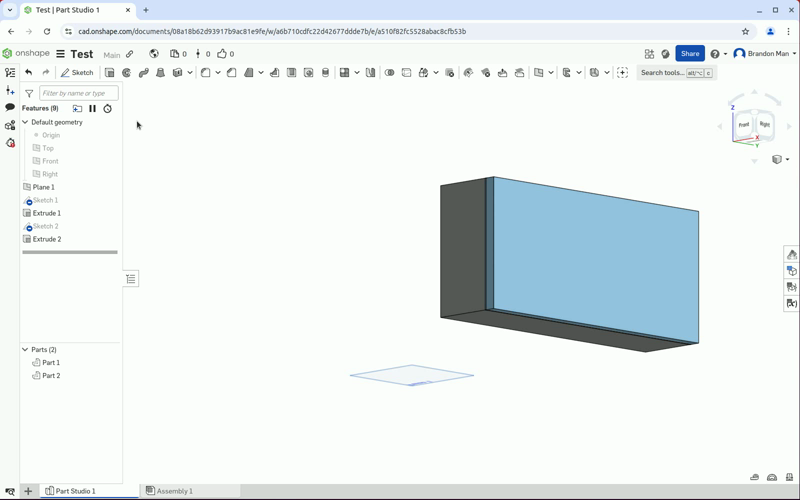
key(down, 3)
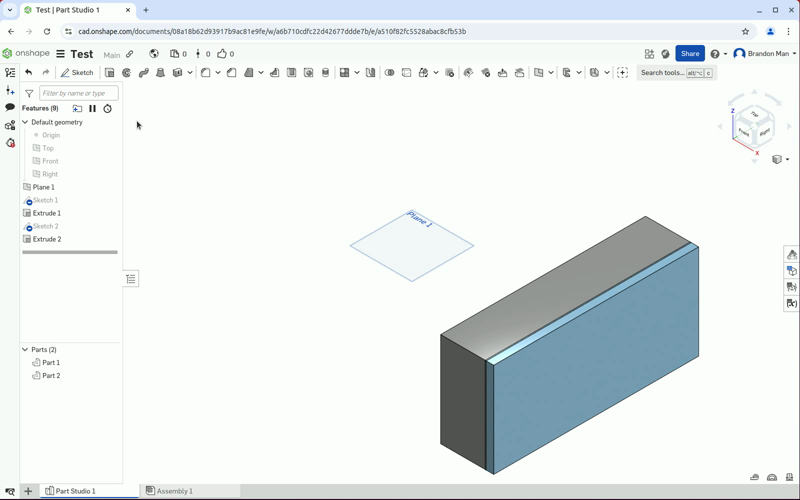
mouse_move(73, 189)
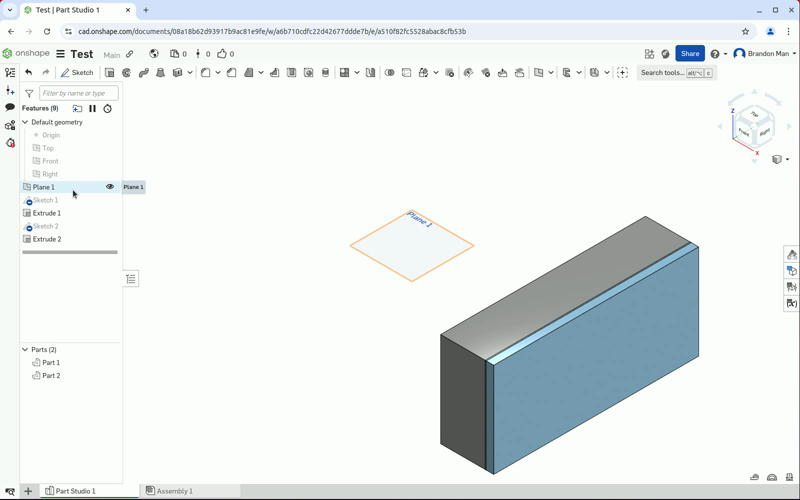
click(73, 189)